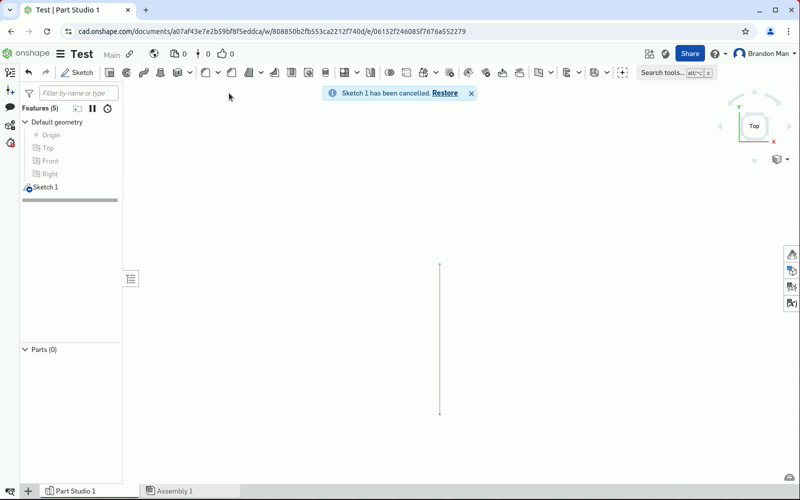
key(shift+h)
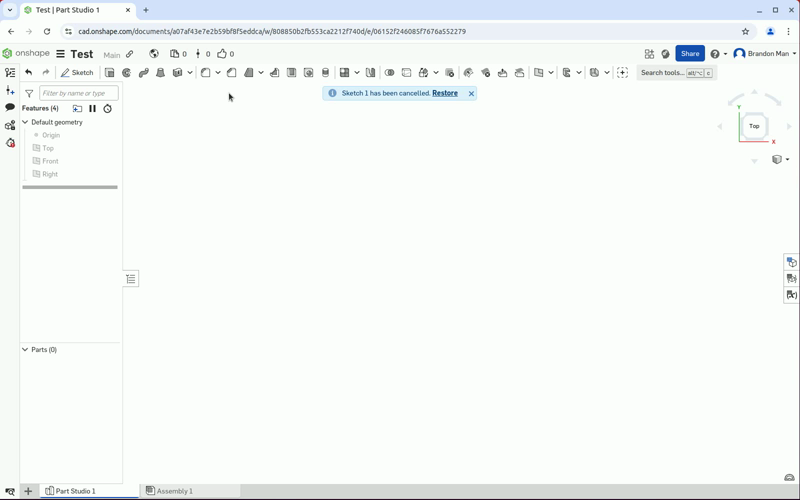
mouse_move(73, 352)
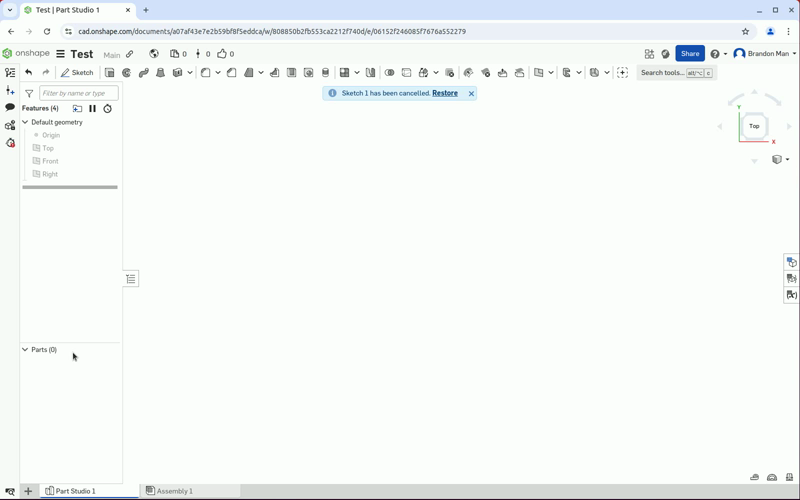
key(y)
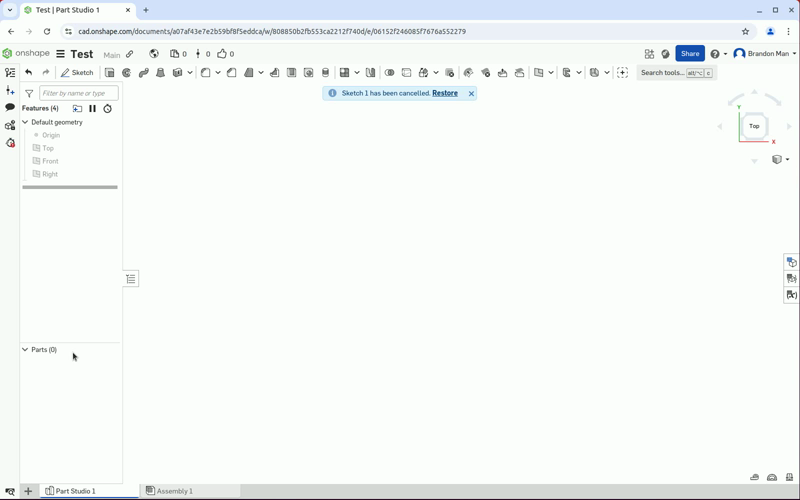
key(shift+p)
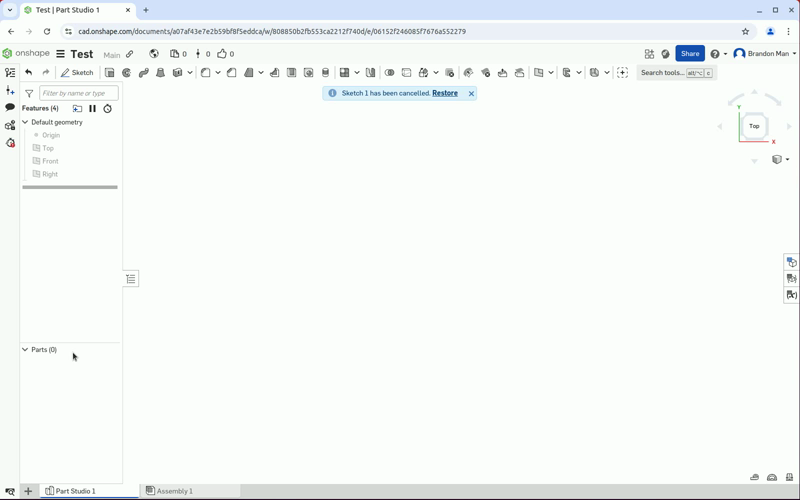
key(space)
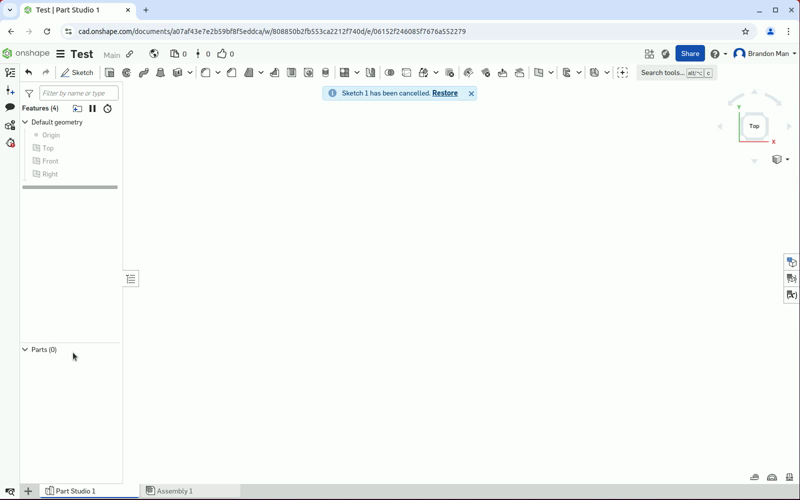
key_down(shift)
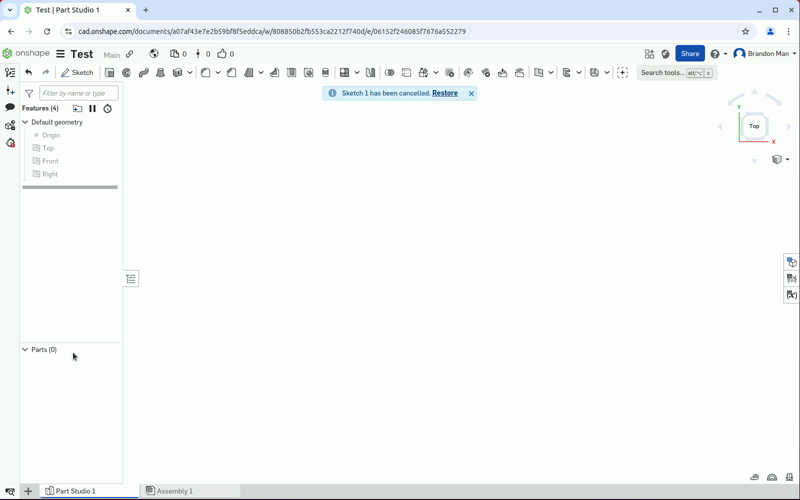
key(up)
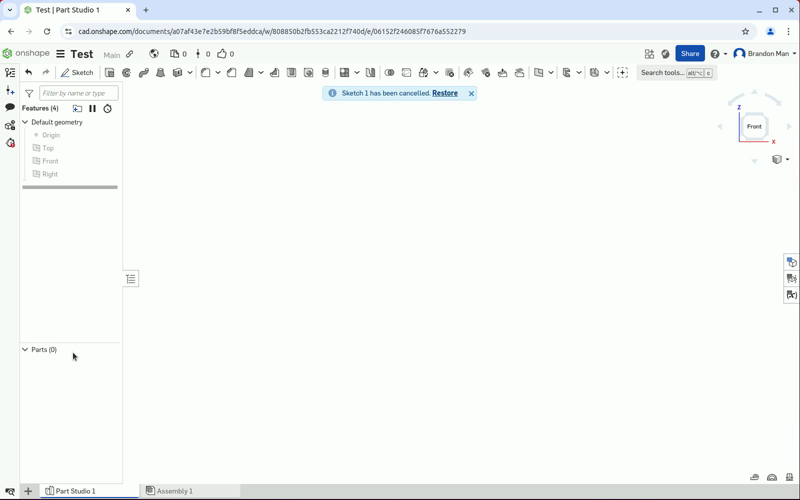
key_up(shift)
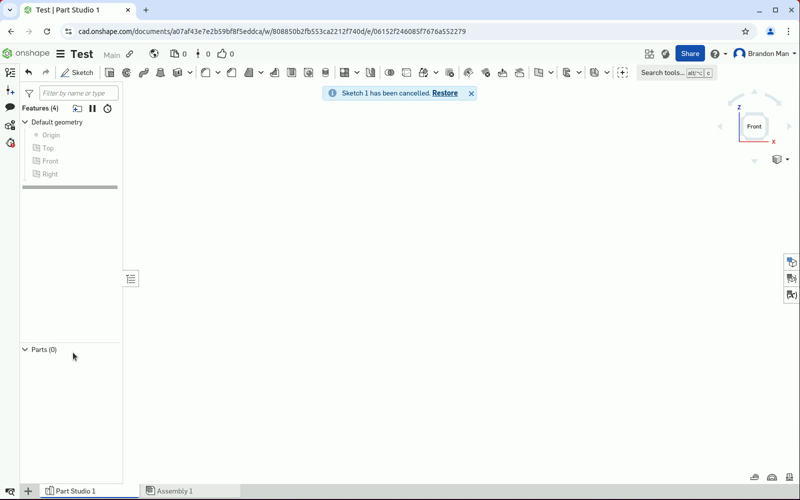
mouse_move(73, 352)
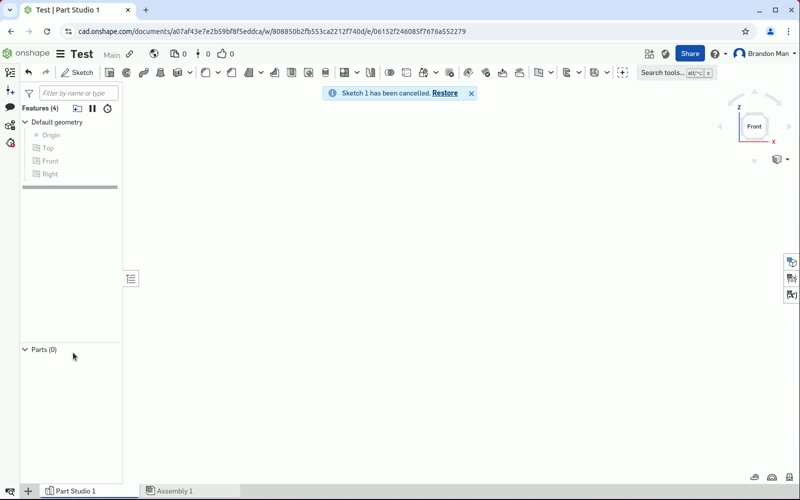
key(shift+y)
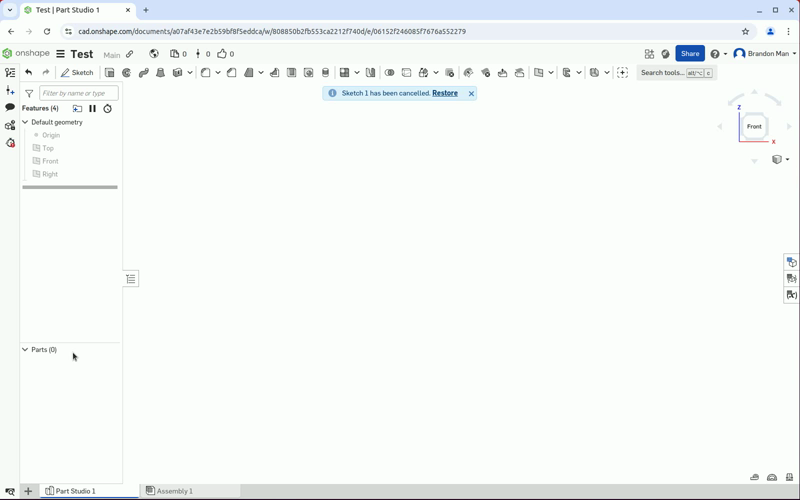
key(shift+s)
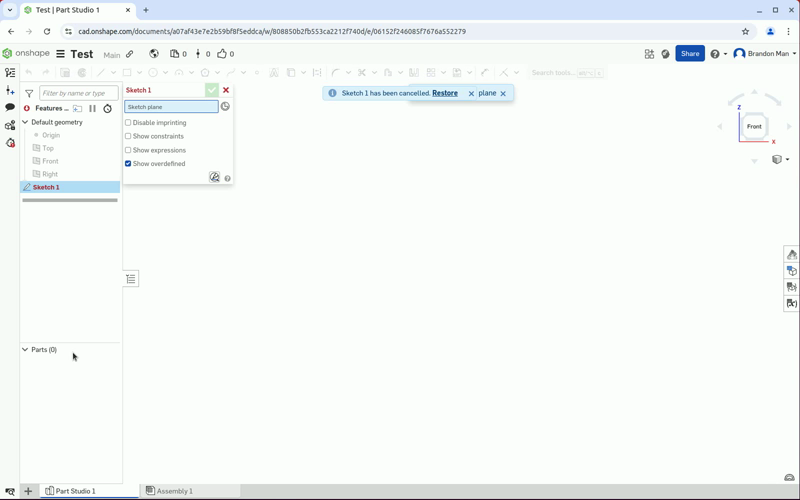
mouse_move(73, 163)
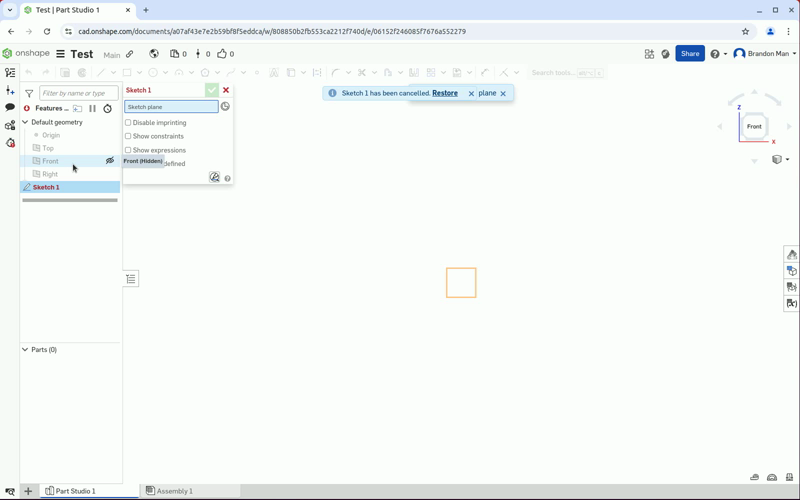
click(73, 163)
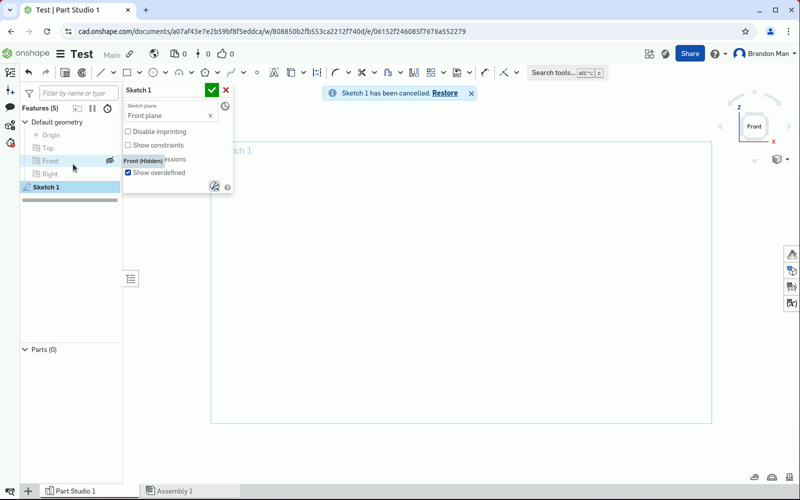
mouse_move(73, 352)
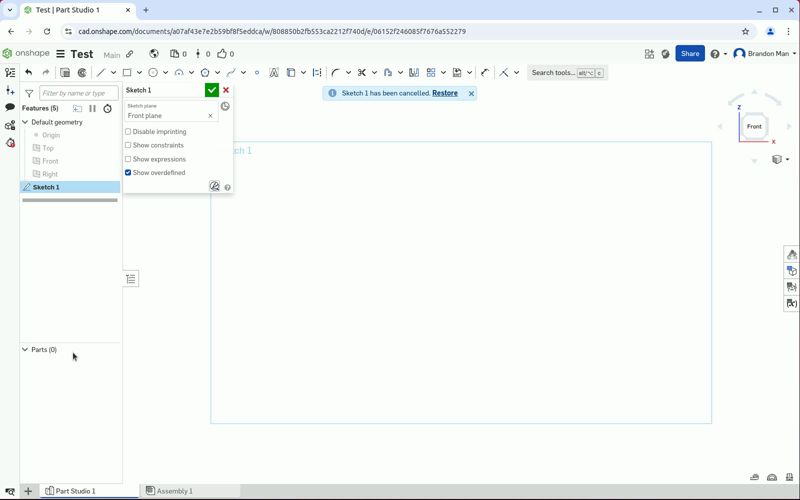
key(y)
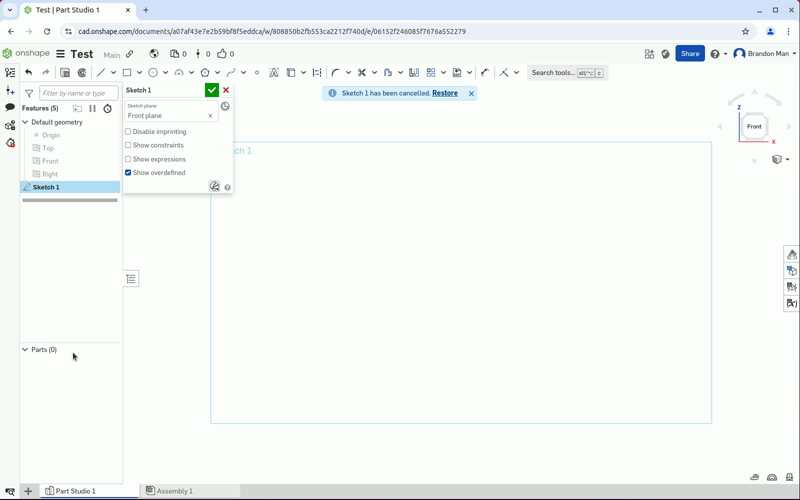
key(l)
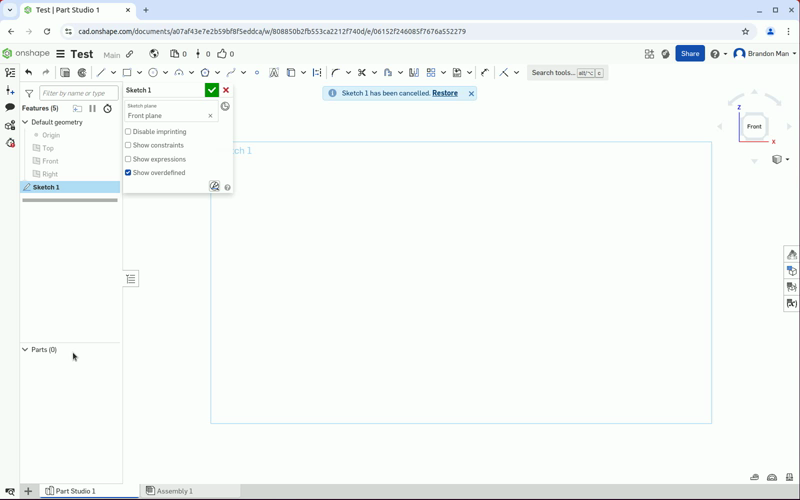
key_down(shift)
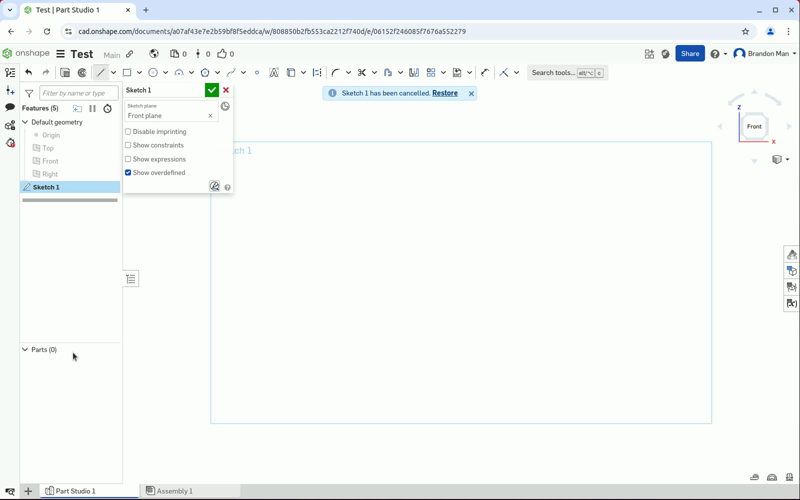
mouse_move(348, 282)
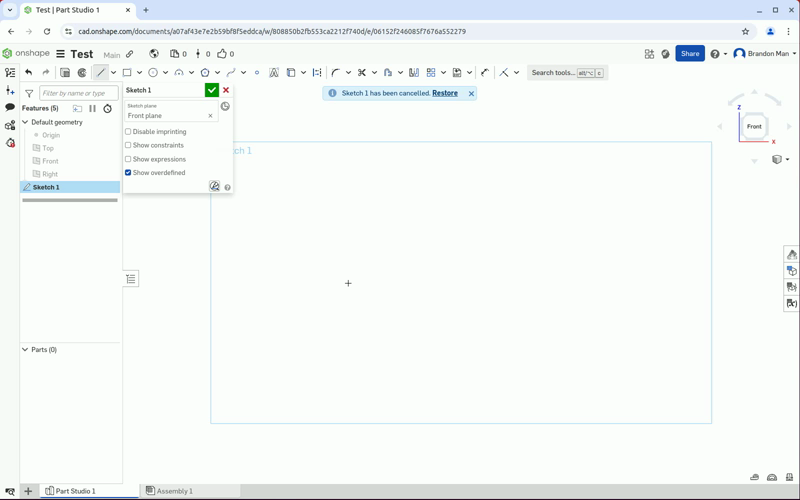
click(348, 282)
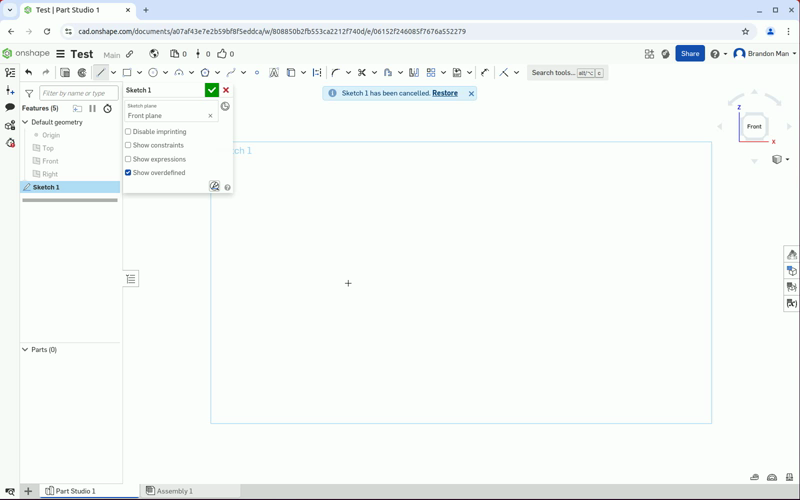
key_up(shift)
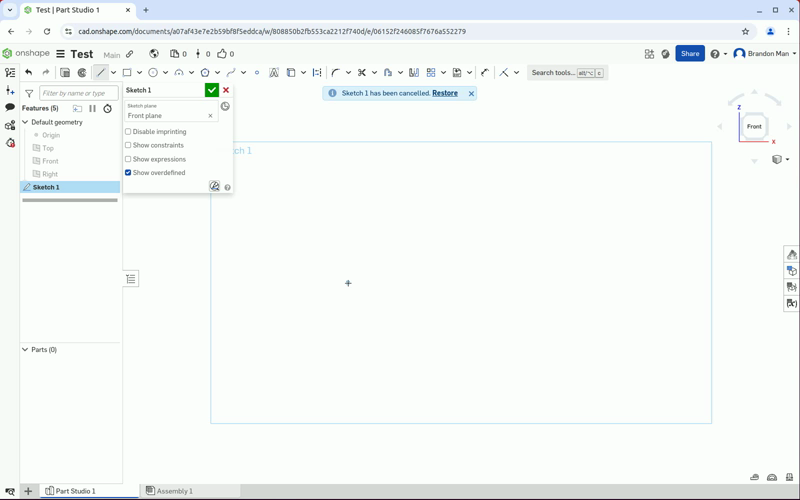
key_down(shift)
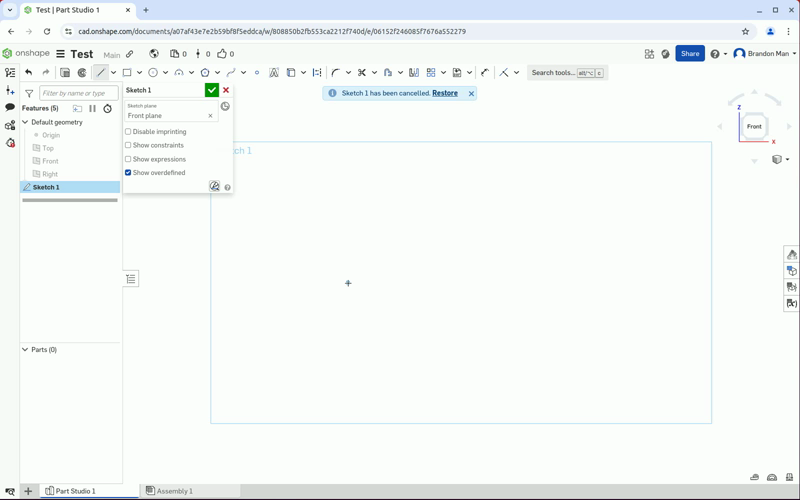
mouse_move(460, 282)
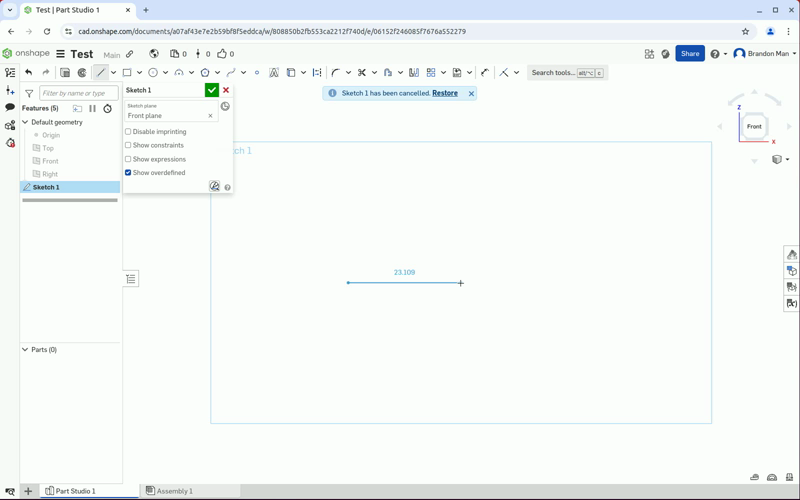
click(460, 282)
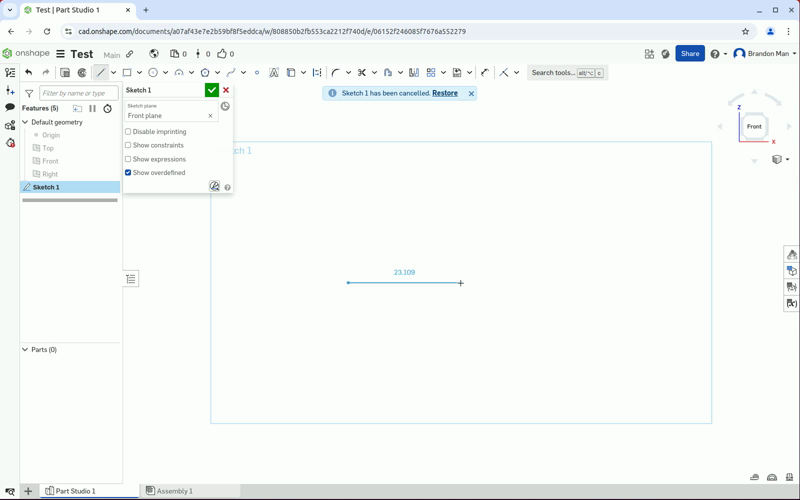
key_up(shift)
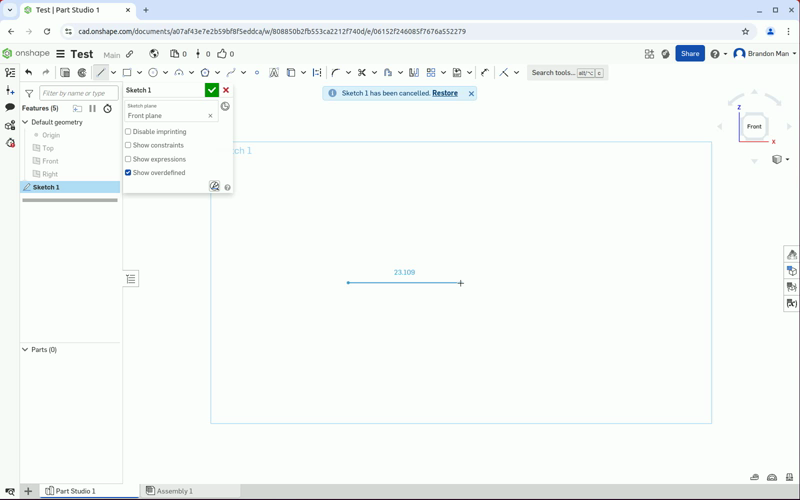
key_down(shift)
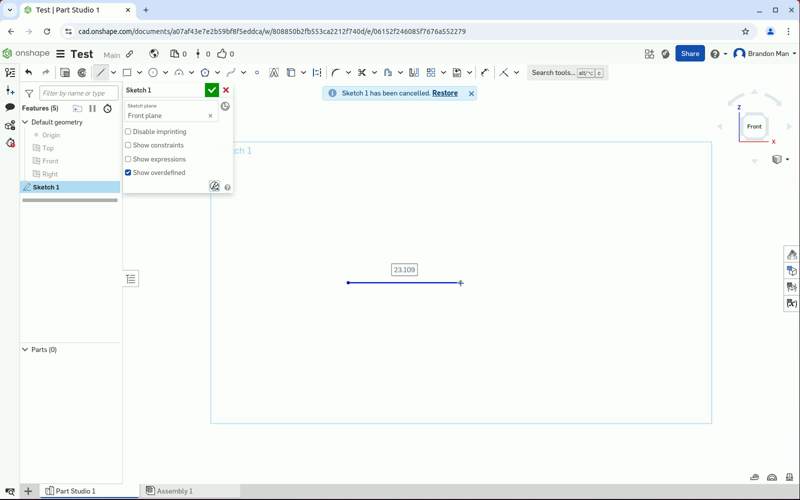
mouse_move(490, 282)
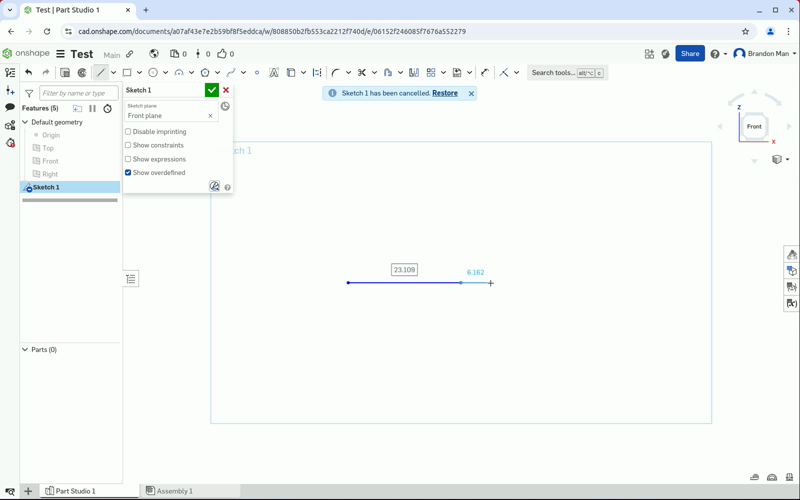
mouse_move(460, 226)
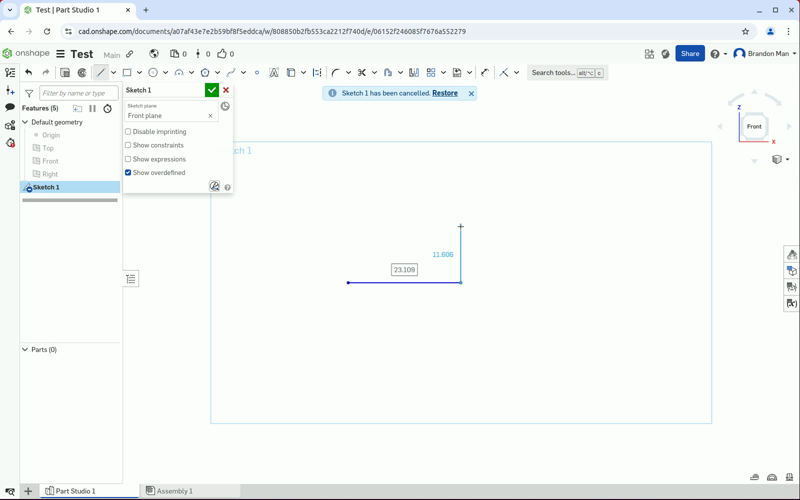
click(460, 226)
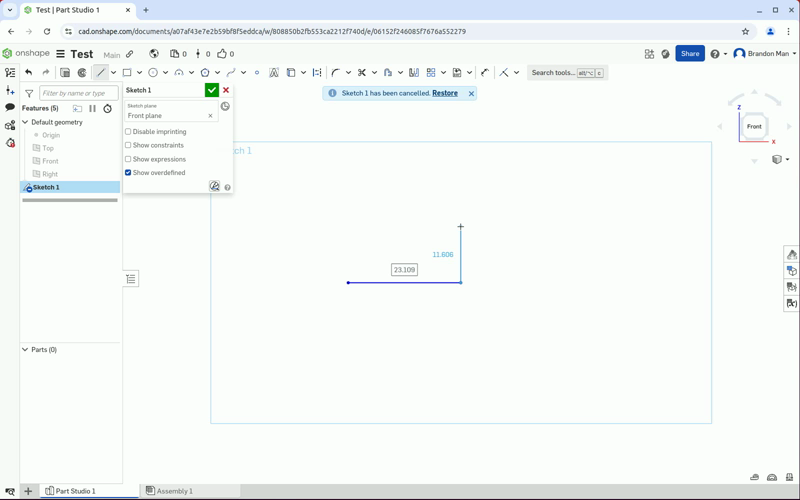
key_up(shift)
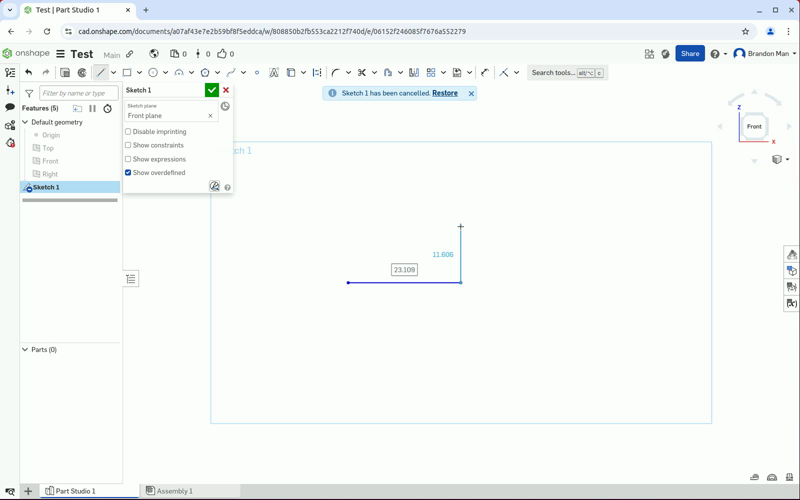
key_down(shift)
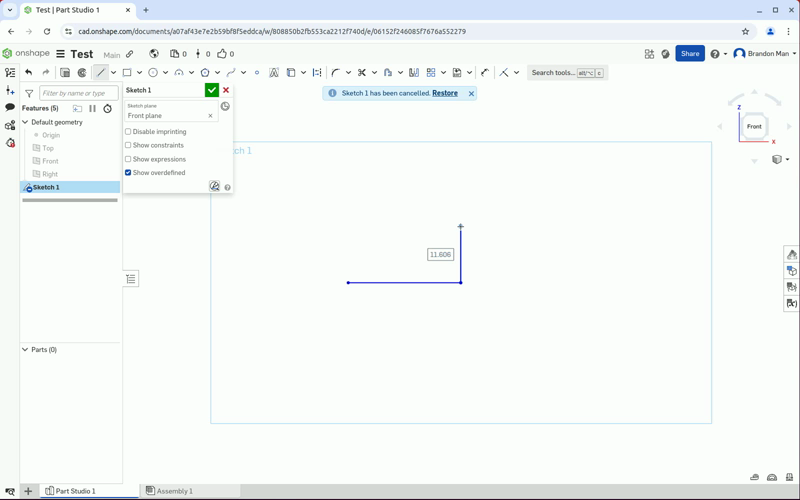
mouse_move(490, 226)
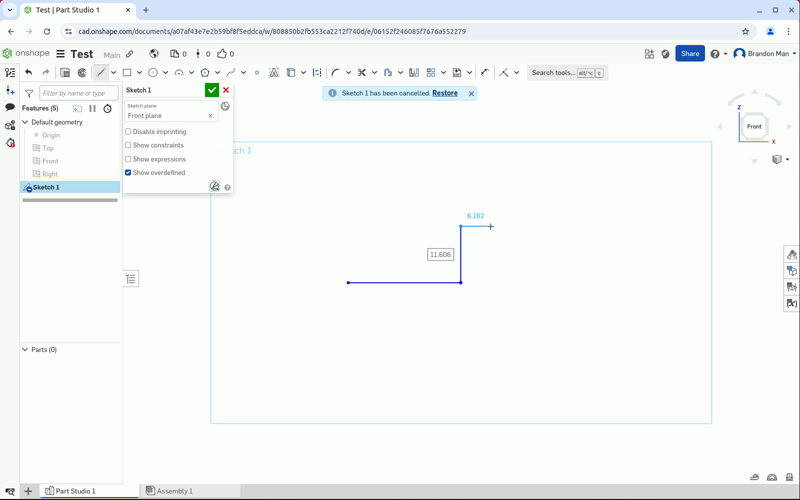
mouse_move(404, 226)
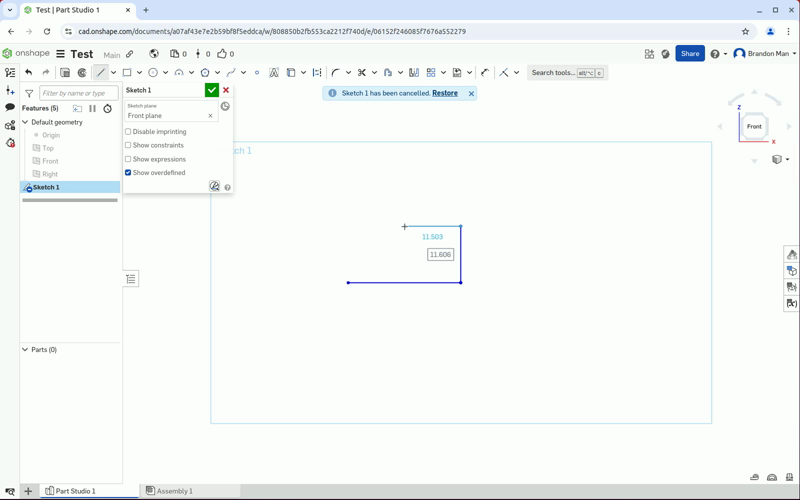
click(404, 226)
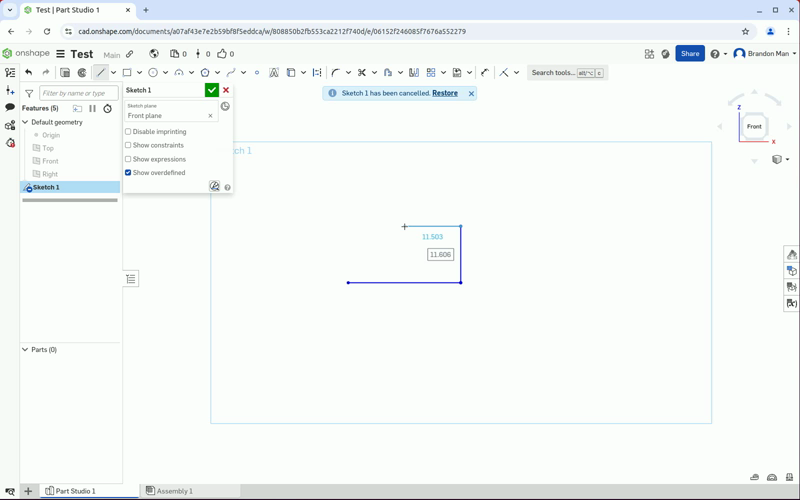
key_up(shift)
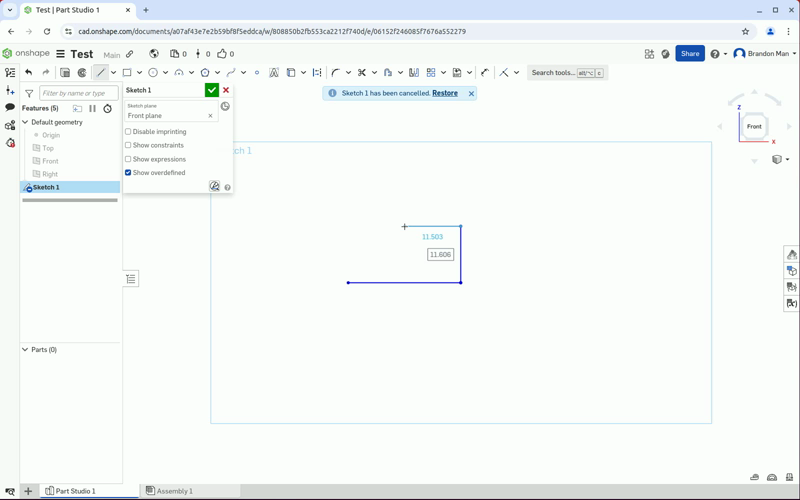
key_down(shift)
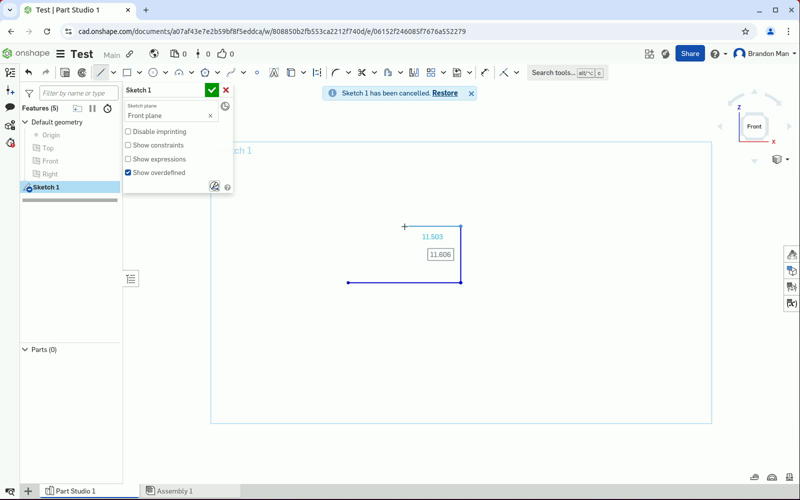
mouse_move(434, 226)
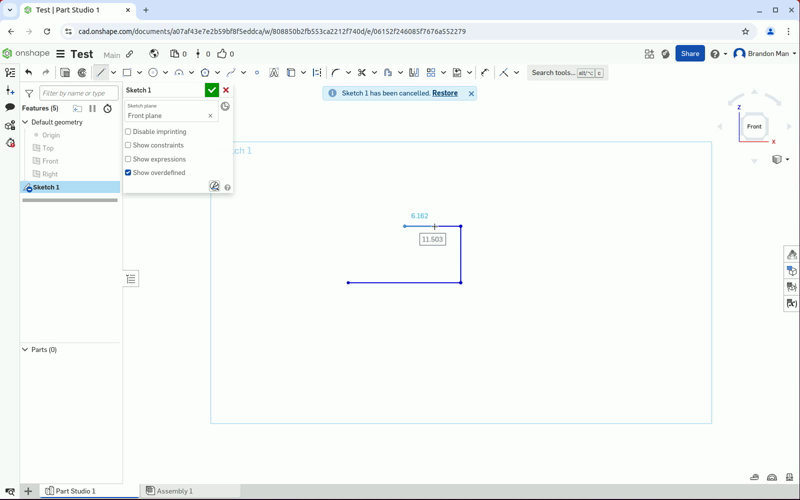
mouse_move(404, 170)
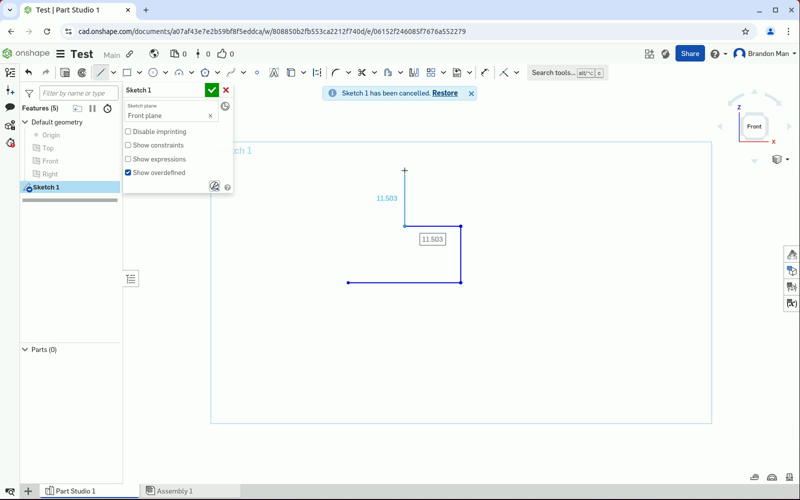
click(404, 170)
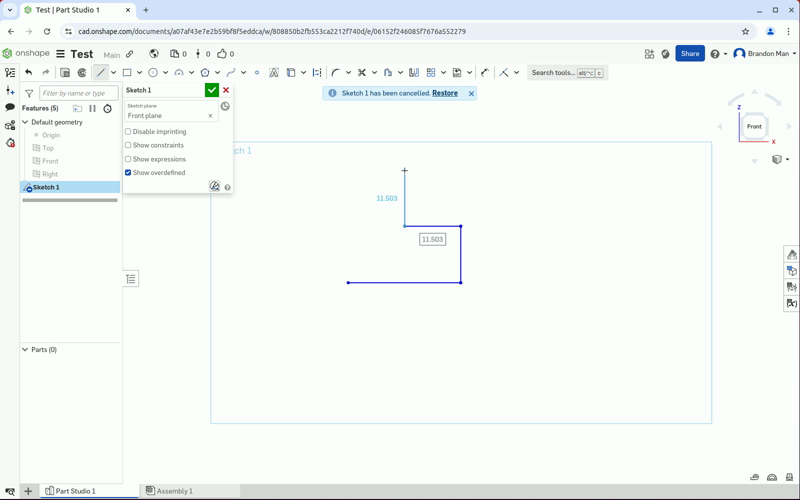
key_up(shift)
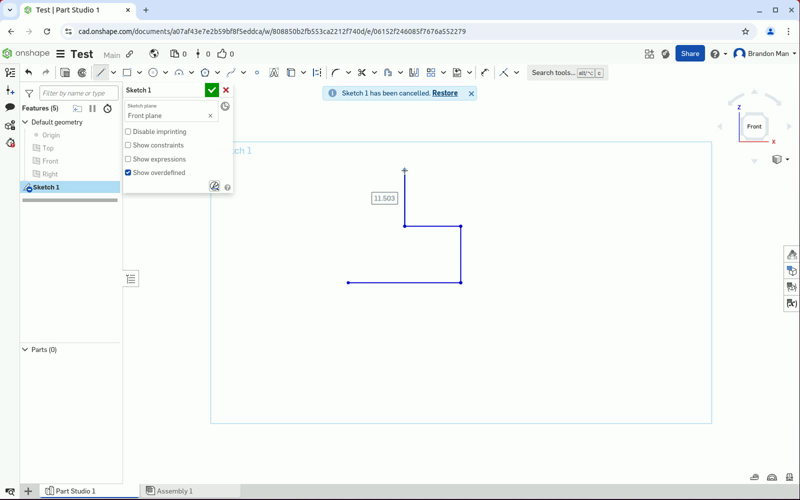
key_down(shift)
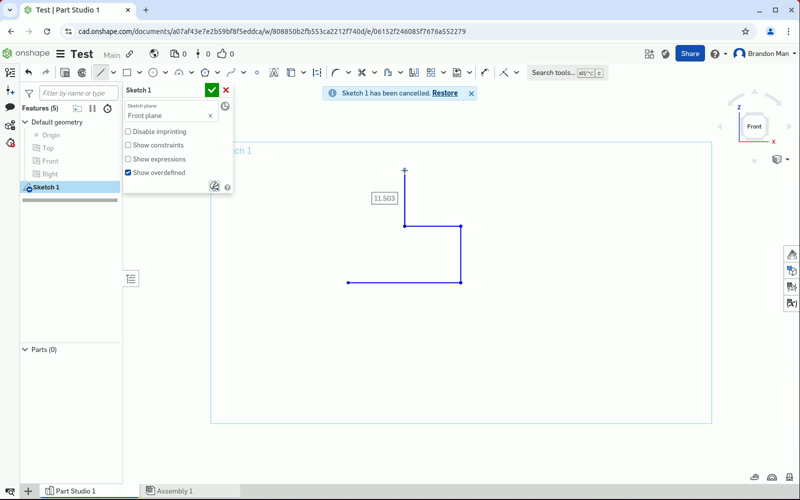
mouse_move(434, 170)
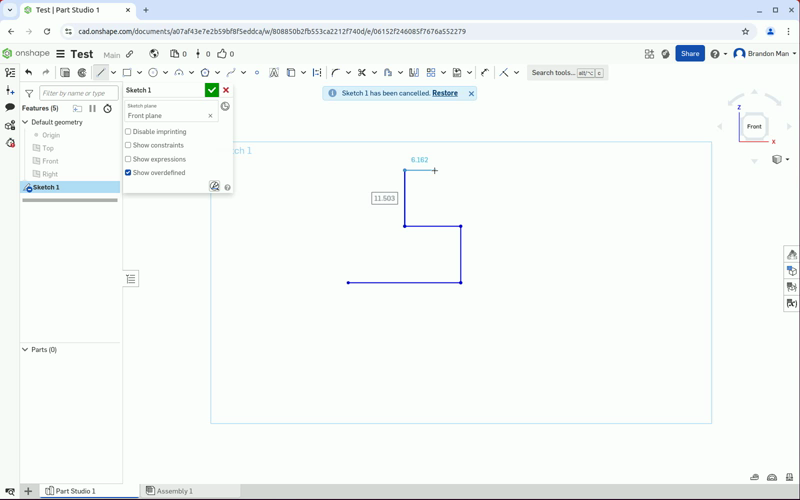
mouse_move(348, 170)
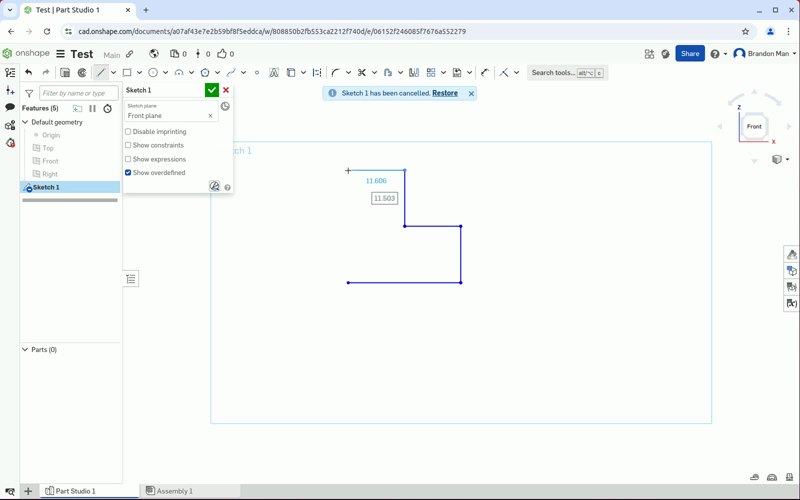
click(348, 170)
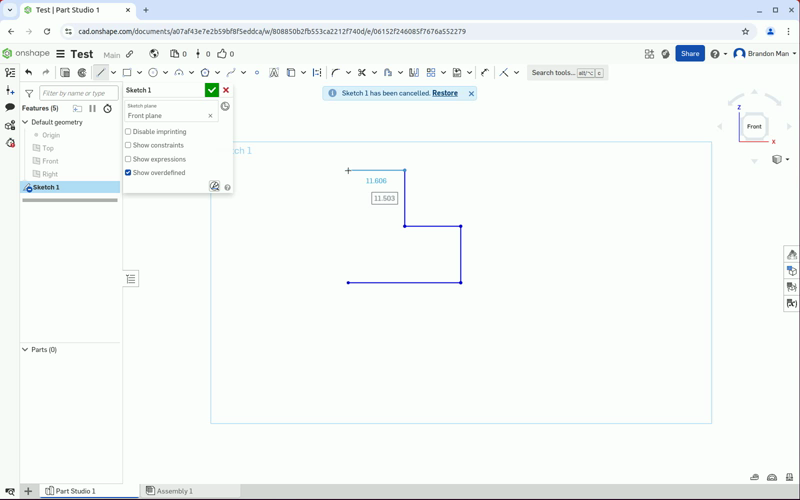
key_up(shift)
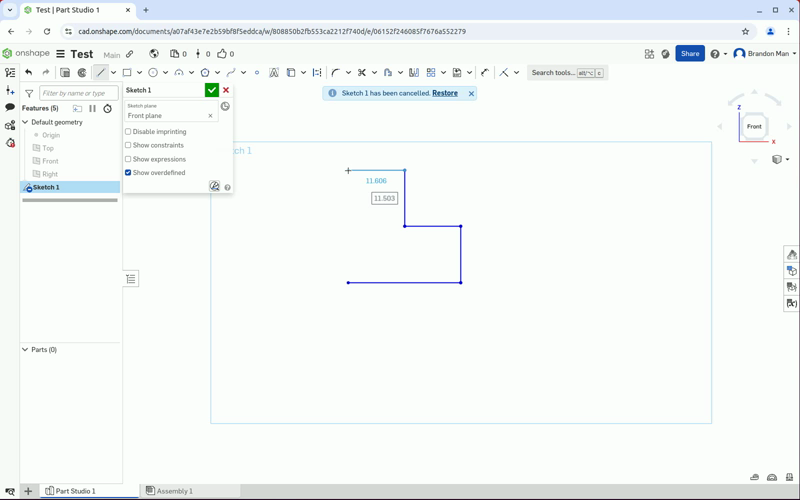
key_down(shift)
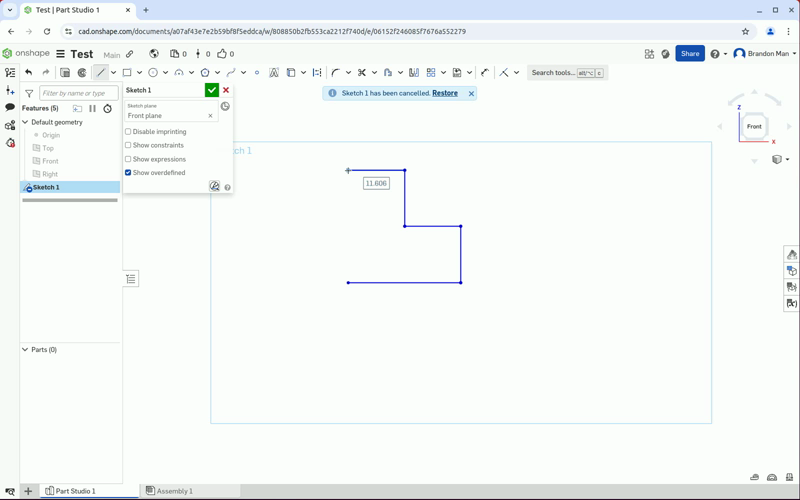
mouse_move(348, 282)
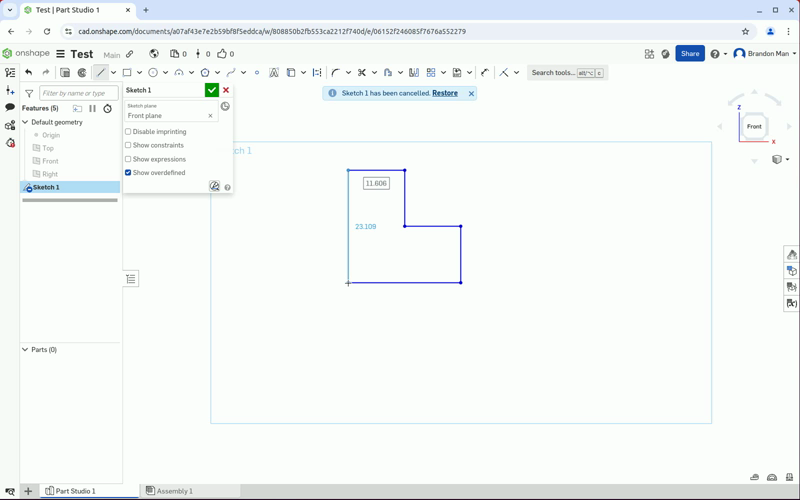
key_up(shift)
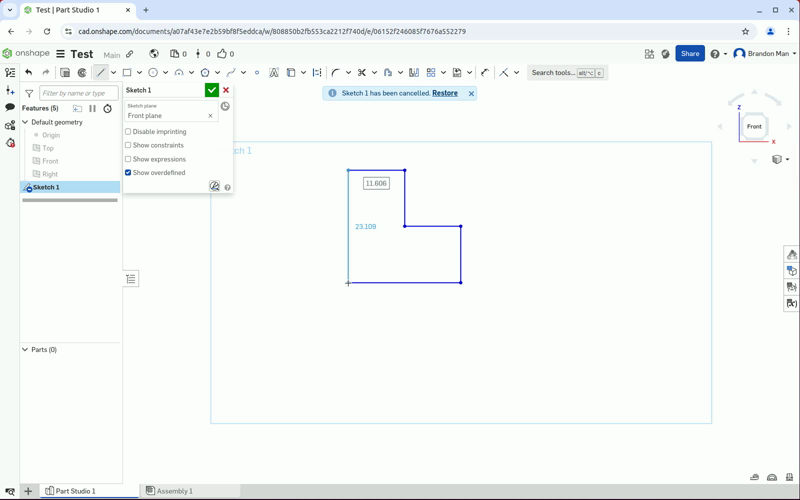
click(348, 282)
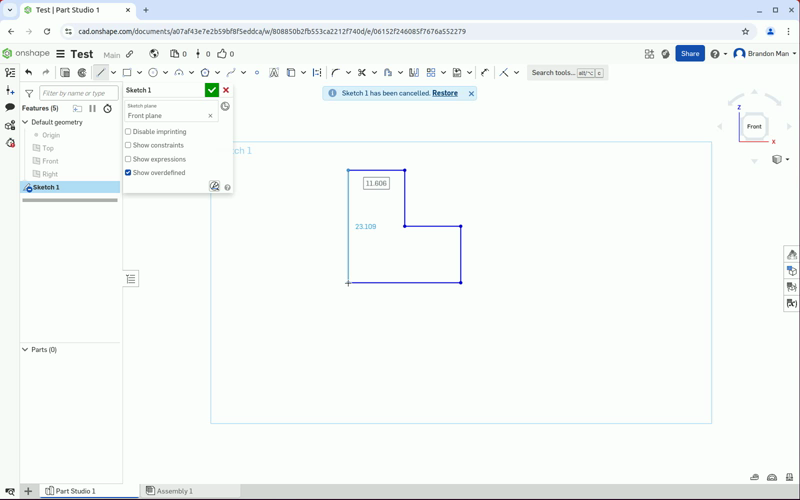
key(esc)
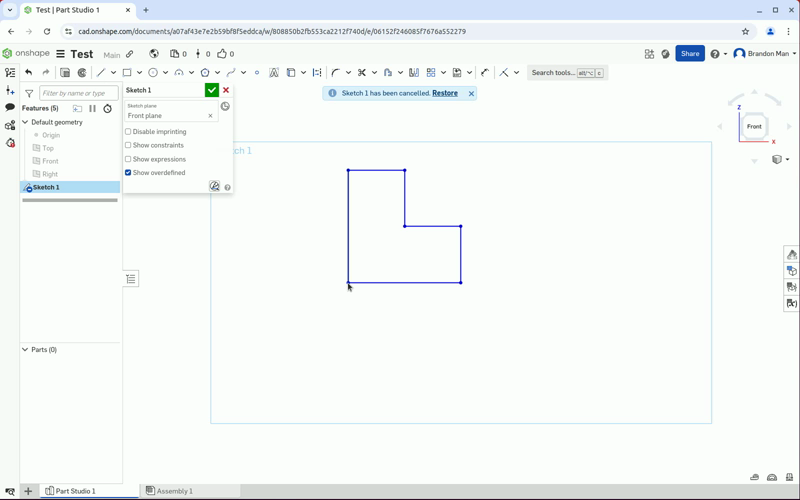
mouse_move(375, 235)
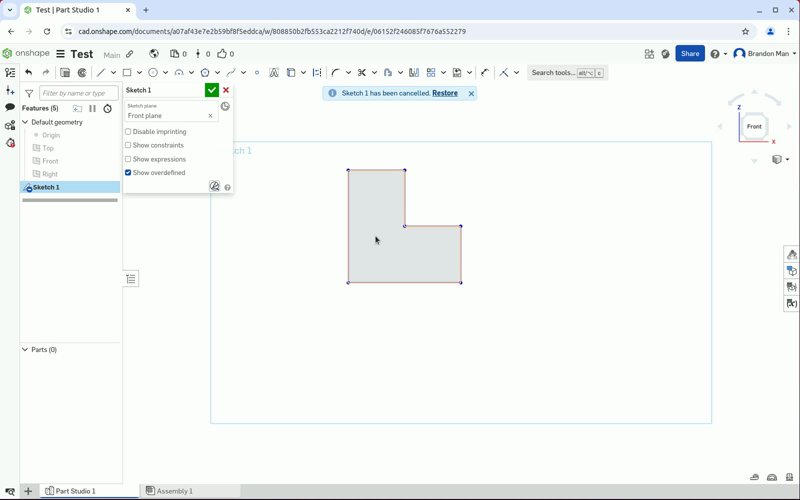
click(375, 235)
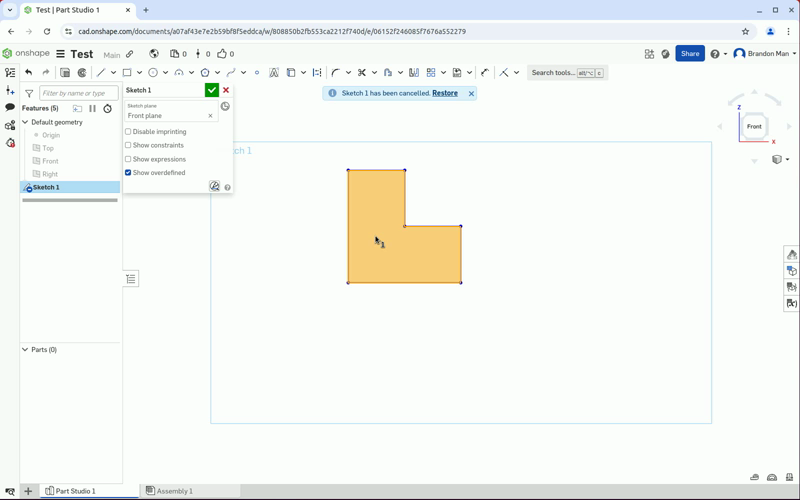
mouse_move(73, 352)
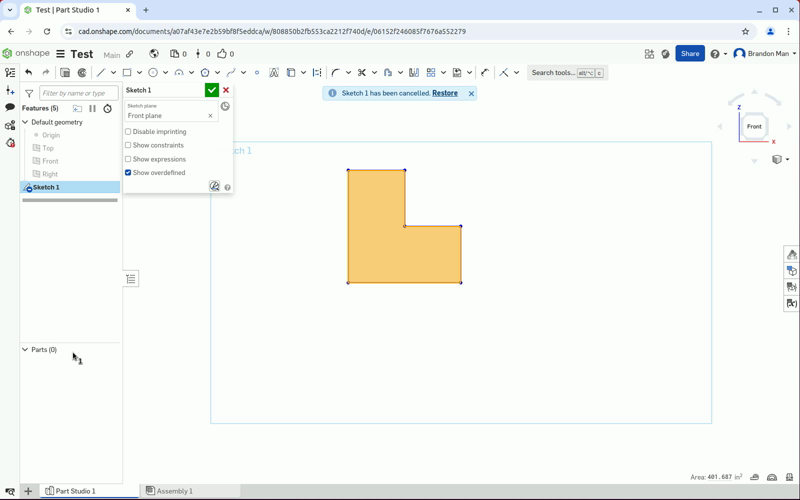
key(shift+y)
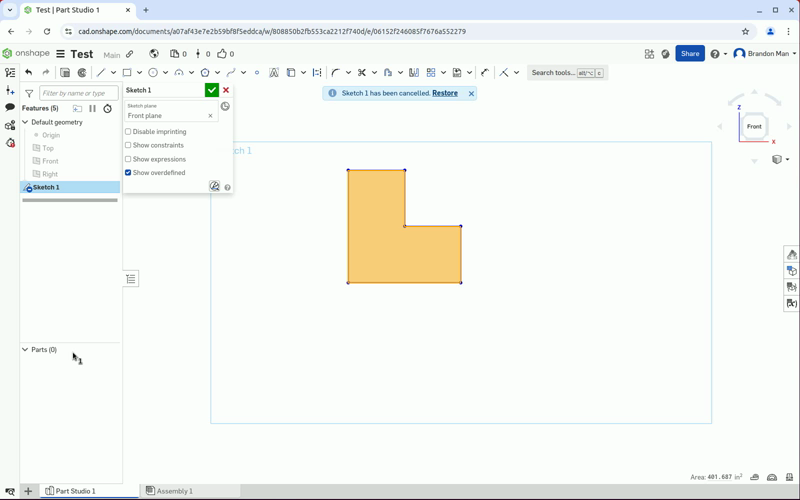
key(shift+e)
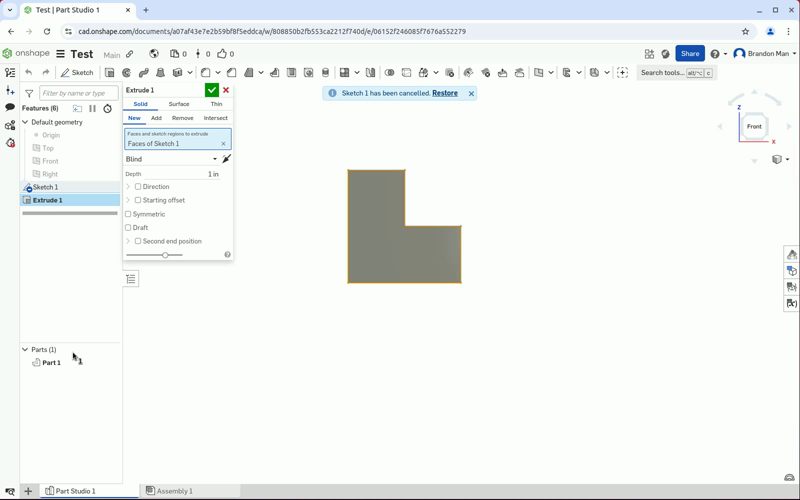
mouse_move(143, 106)
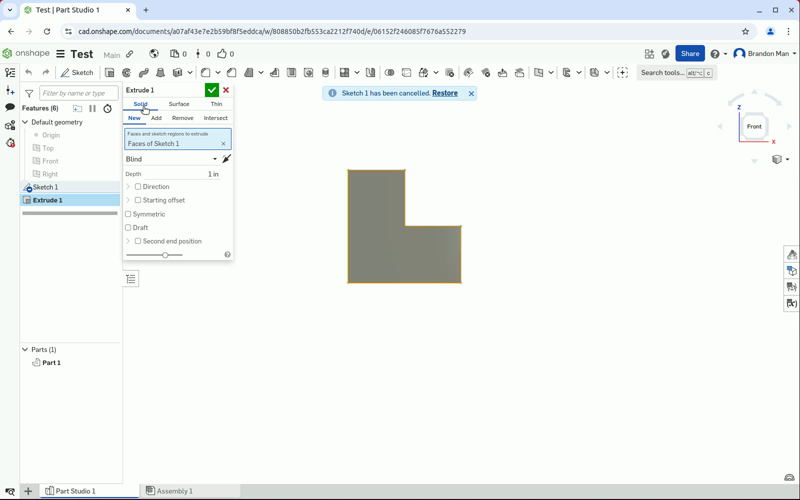
click(143, 106)
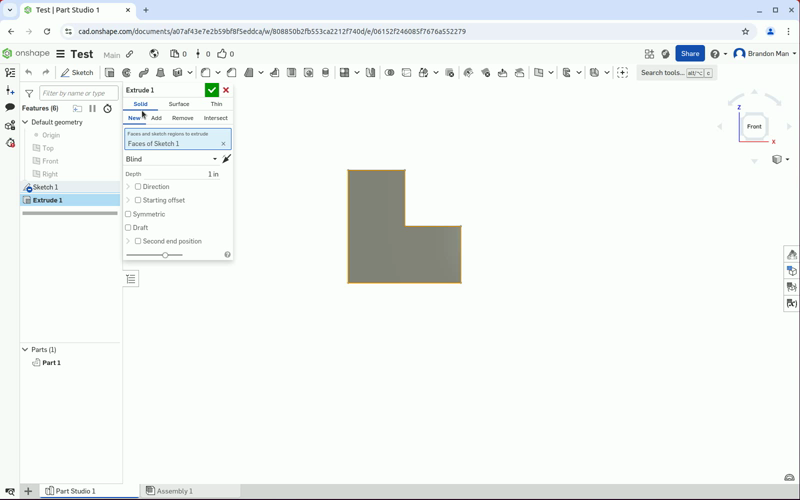
mouse_move(137, 120)
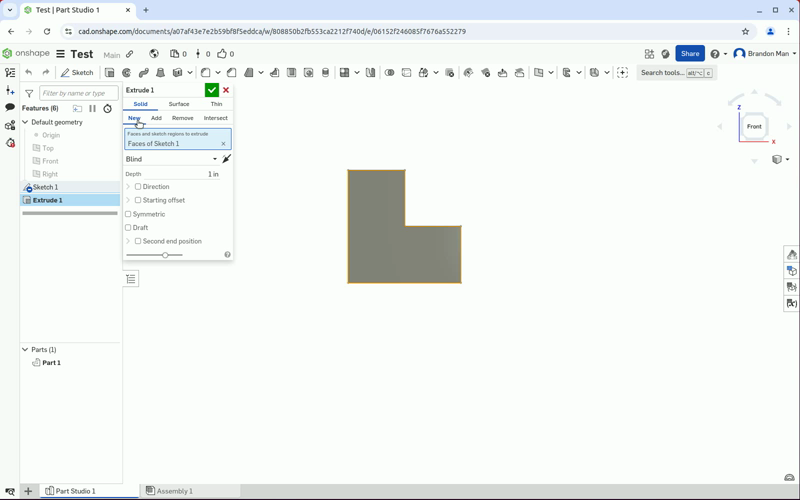
click(137, 120)
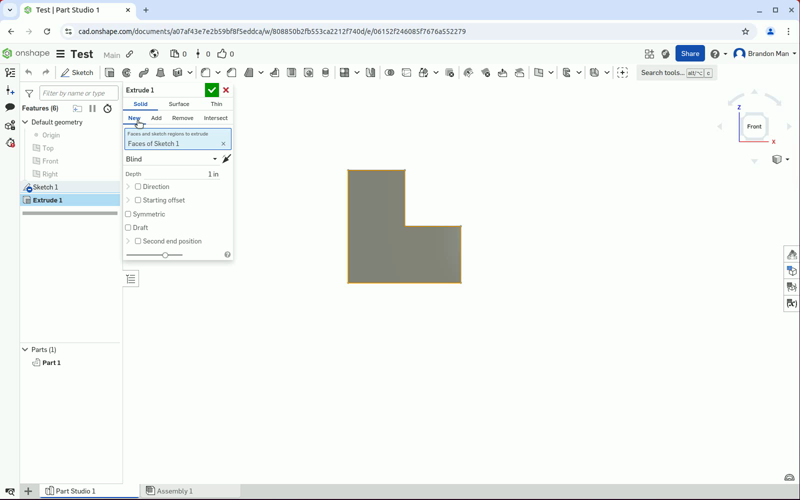
key(tab, 4)
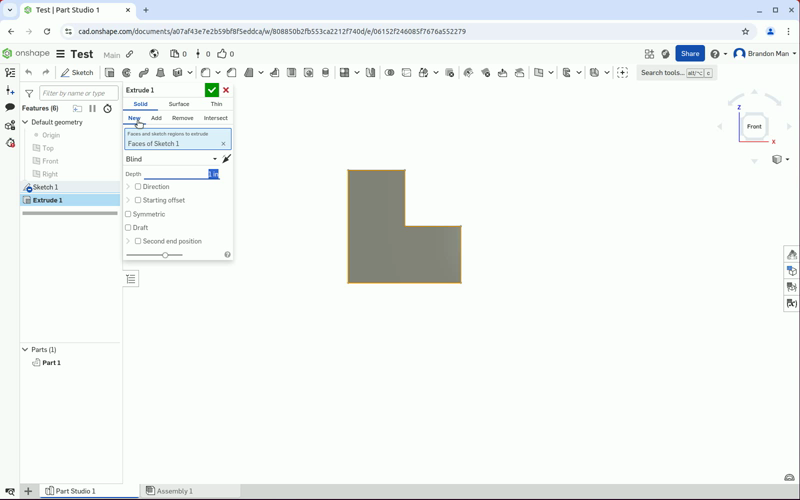
text(23.108)
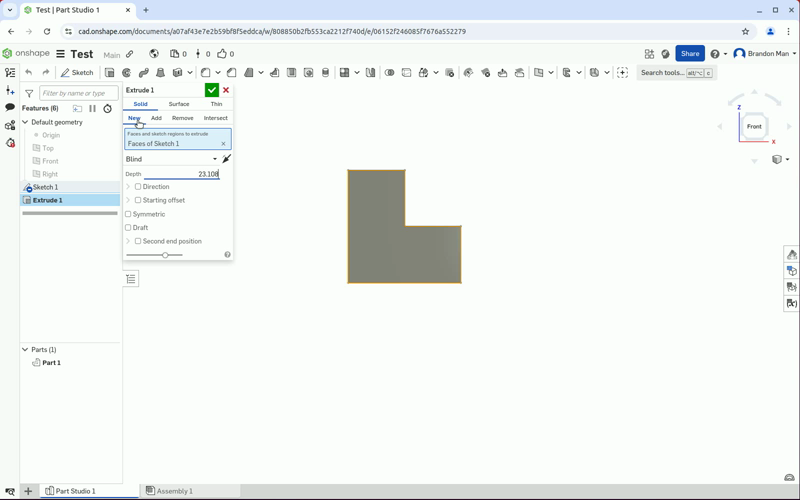
key(enter)
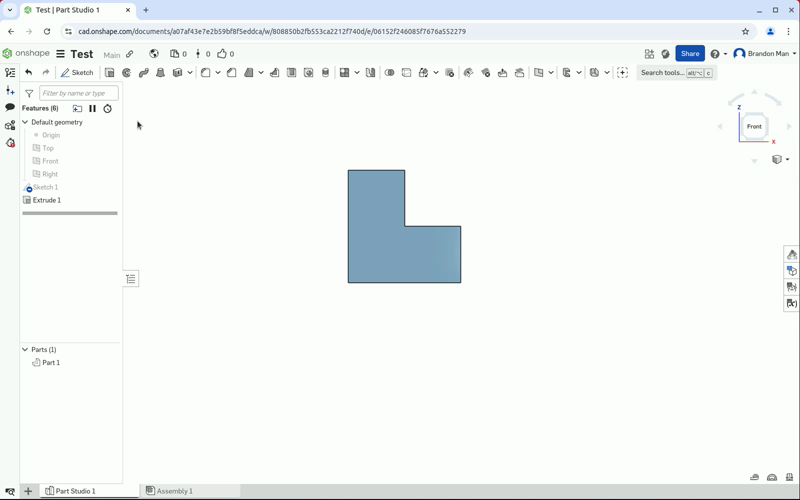
key(shift+h)
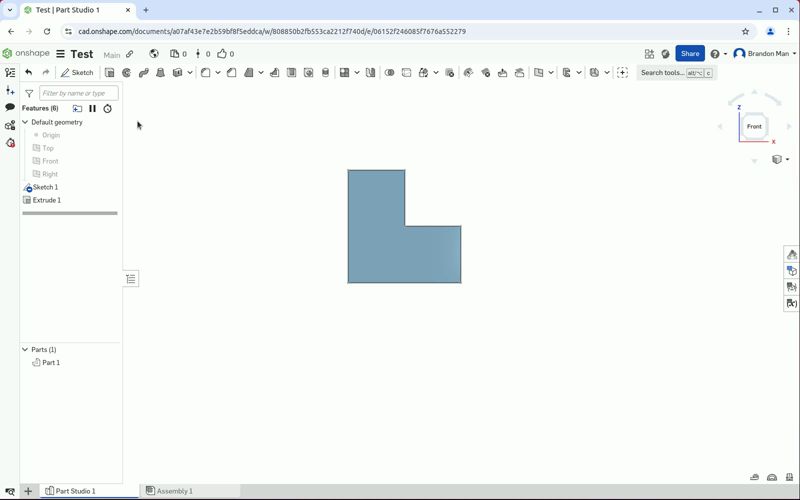
key(shift+h)
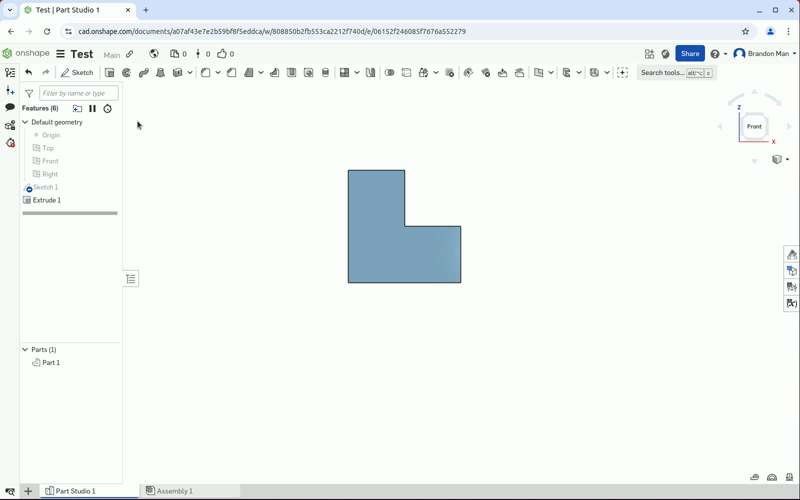
mouse_move(73, 189)
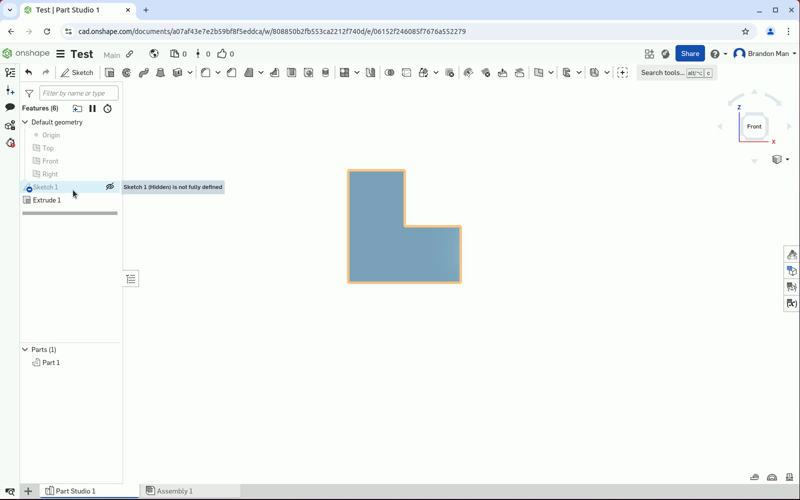
click(73, 189)
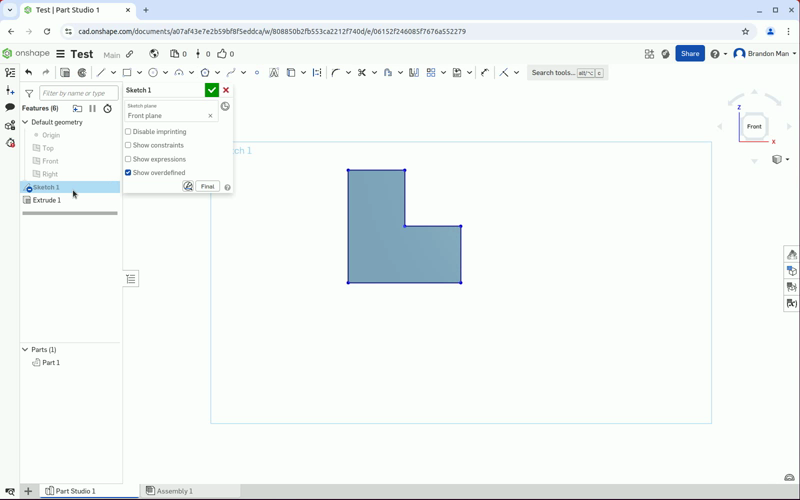
mouse_move(229, 92)
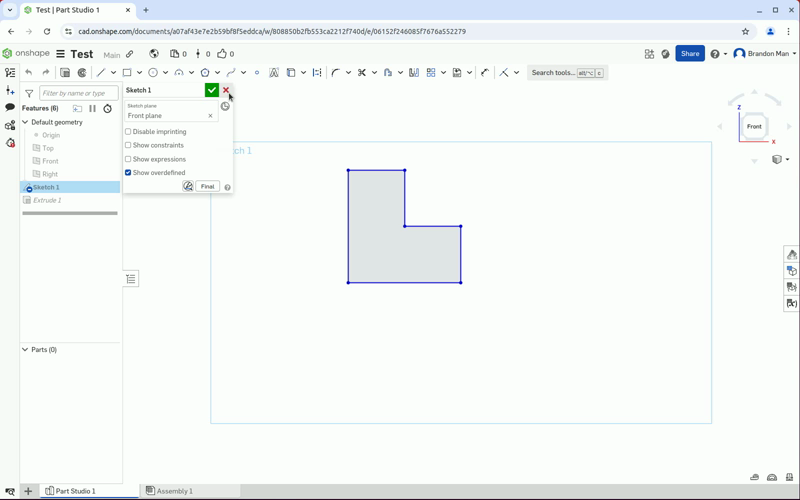
click(229, 92)
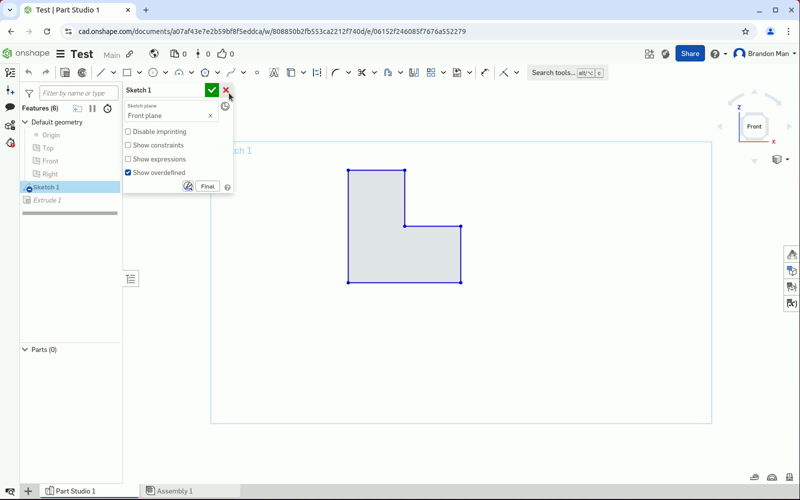
key(shift+s)
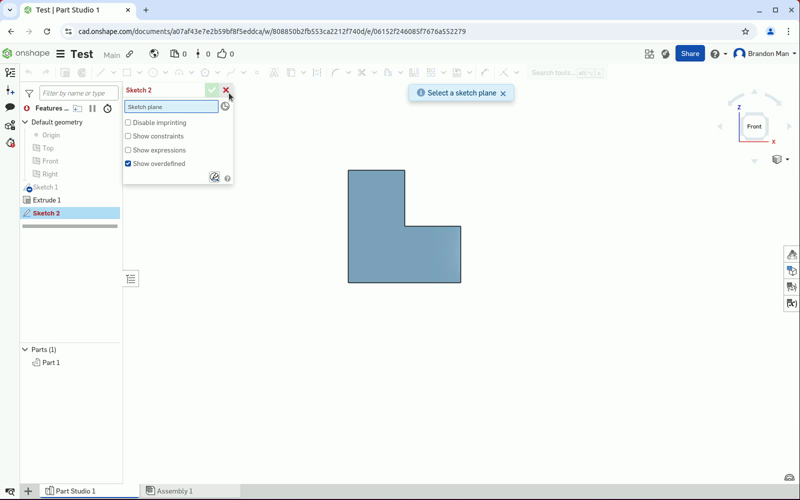
mouse_move(73, 163)
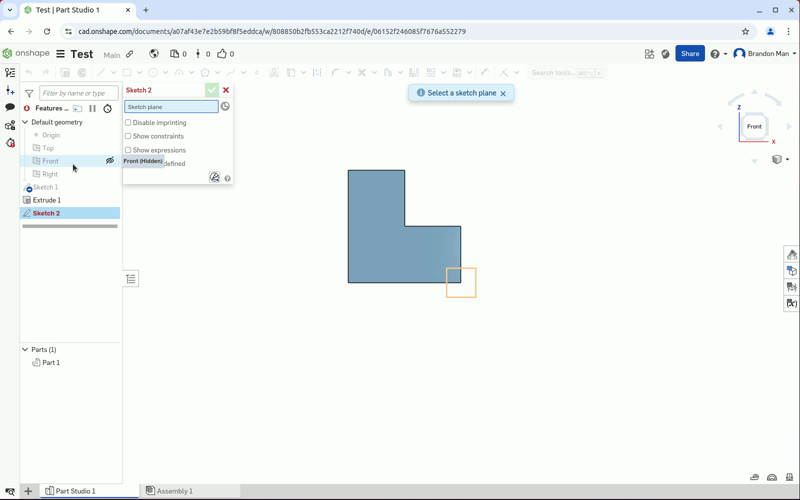
click(73, 163)
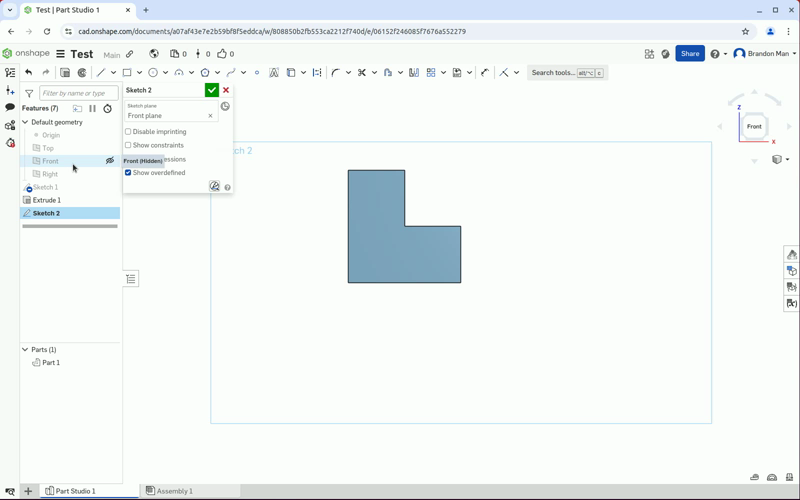
mouse_move(73, 352)
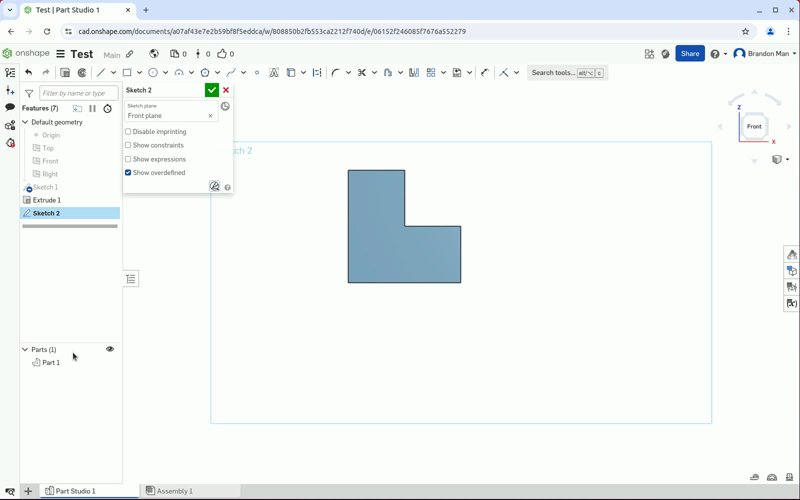
key(y)
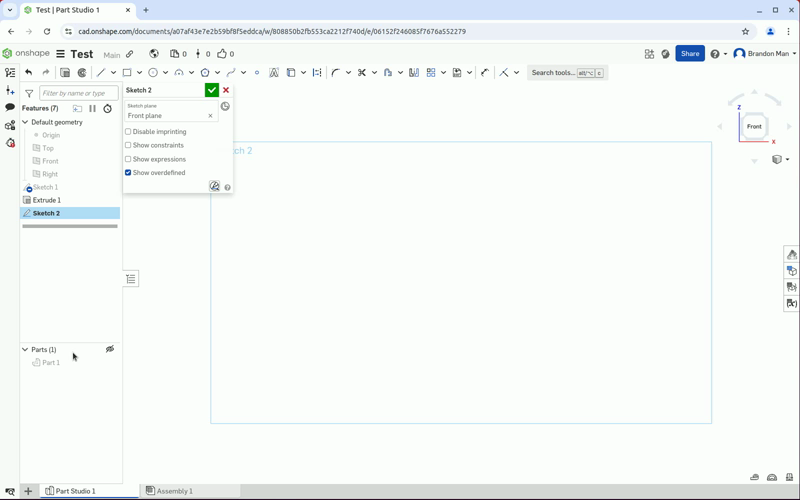
key(l)
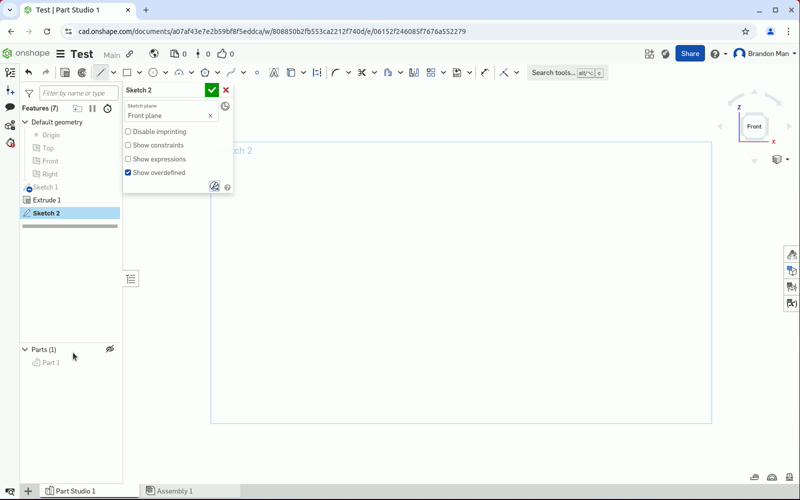
key_down(shift)
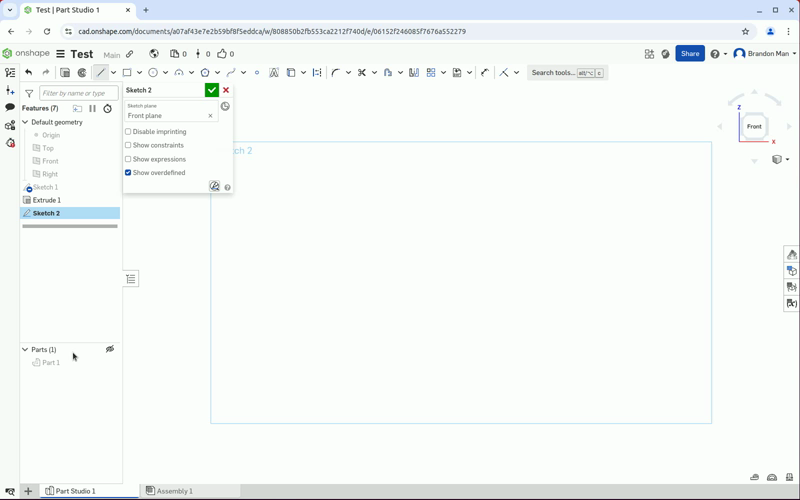
mouse_move(404, 226)
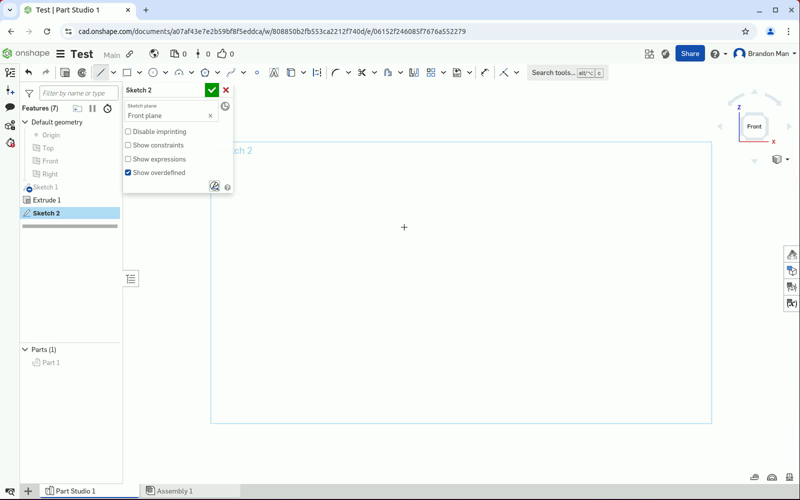
click(404, 226)
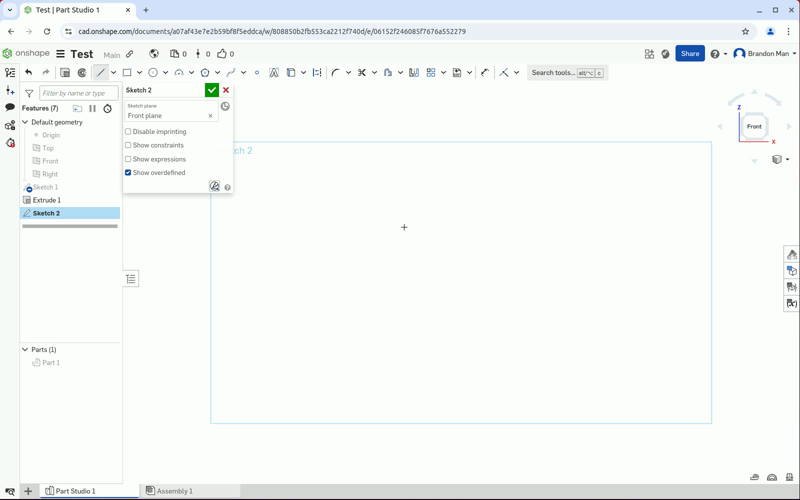
key_up(shift)
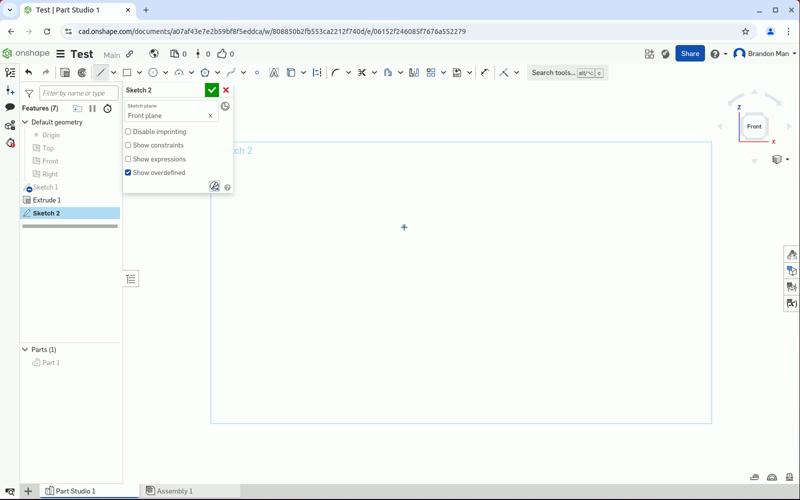
key_down(shift)
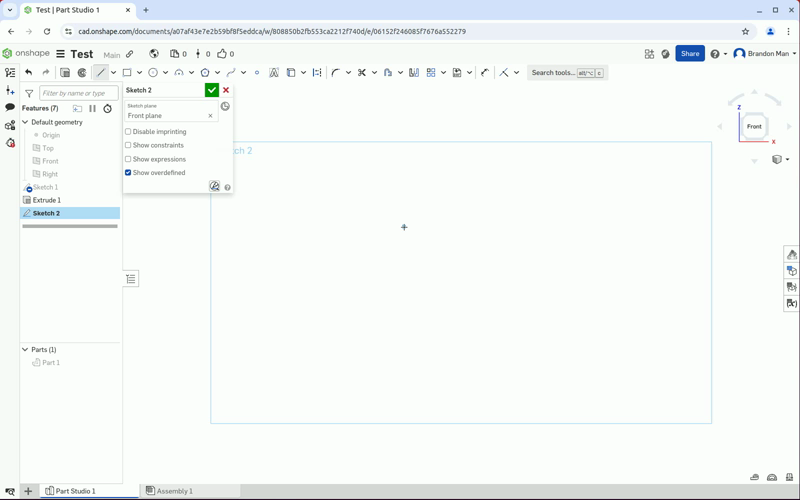
mouse_move(434, 226)
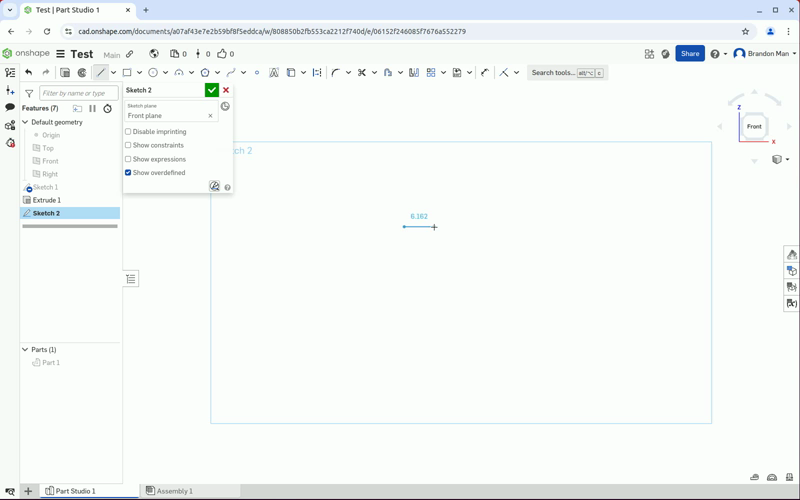
mouse_move(461, 226)
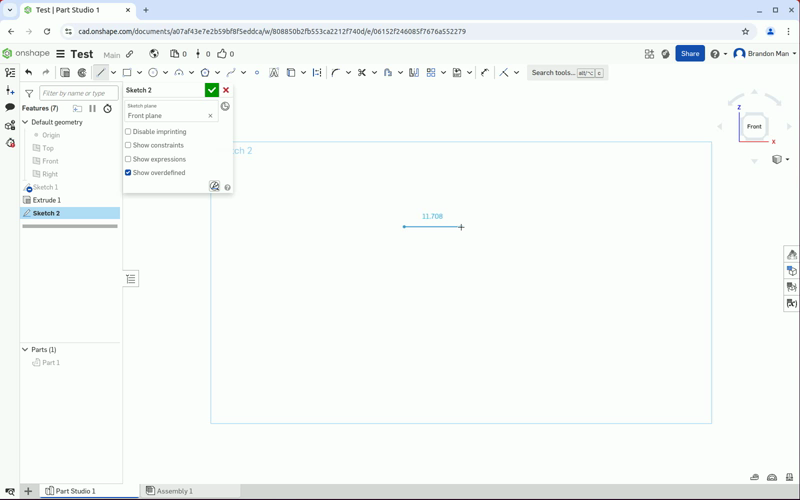
click(461, 226)
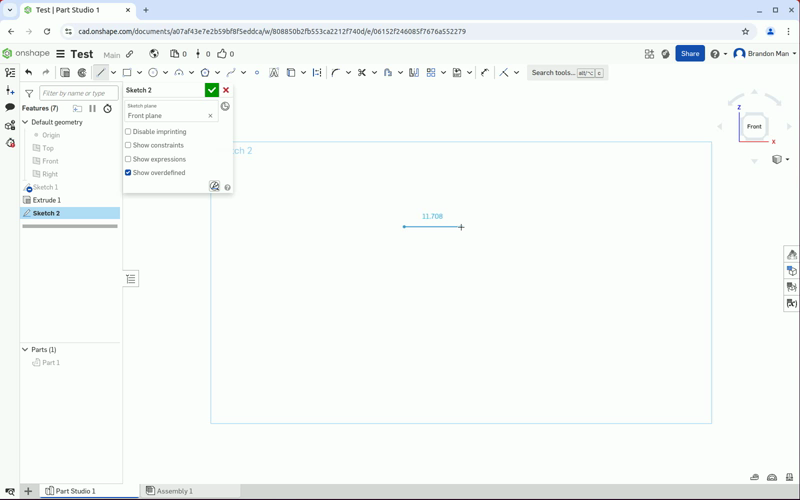
key_up(shift)
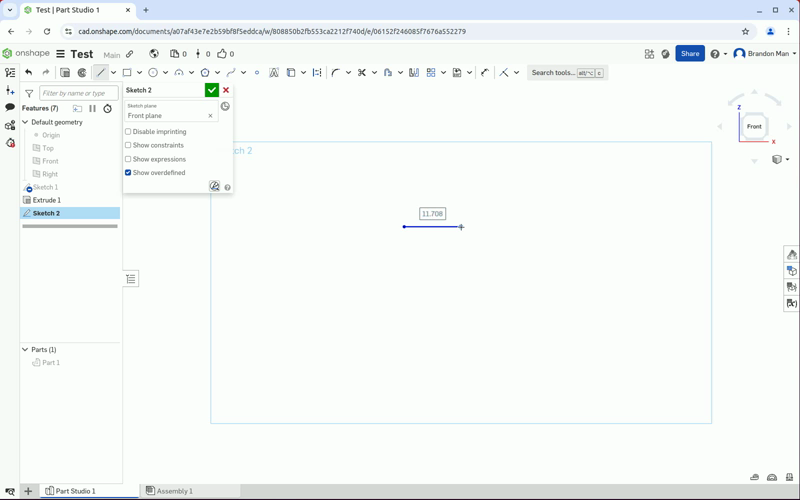
key_down(shift)
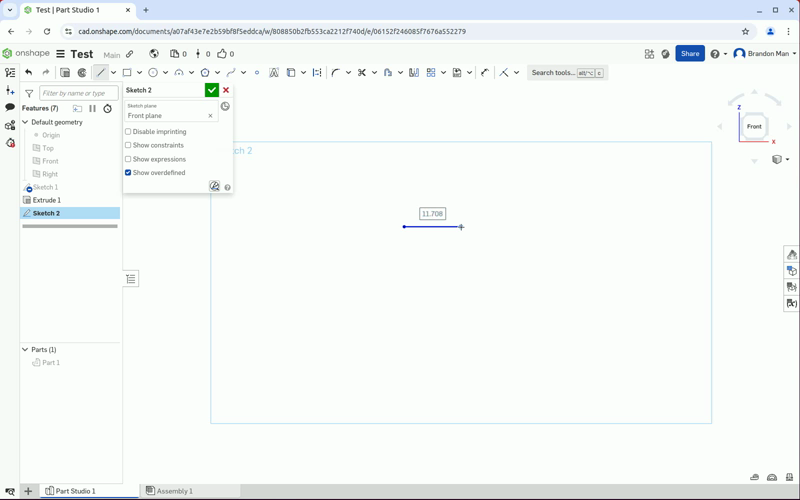
mouse_move(491, 226)
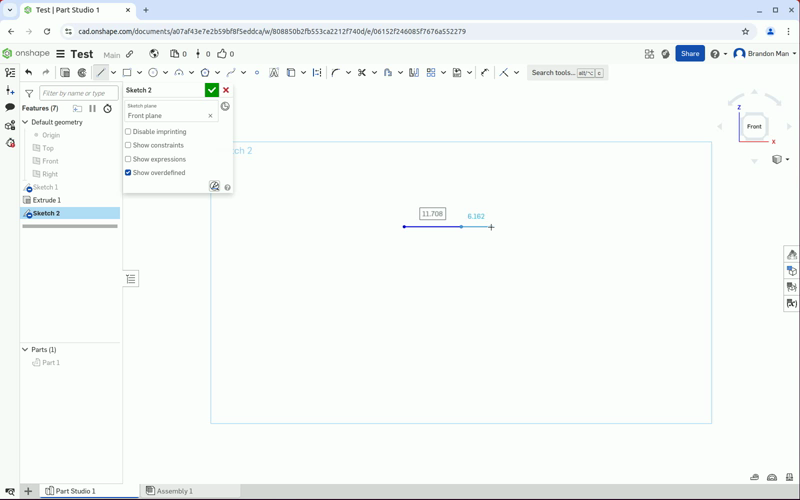
mouse_move(461, 169)
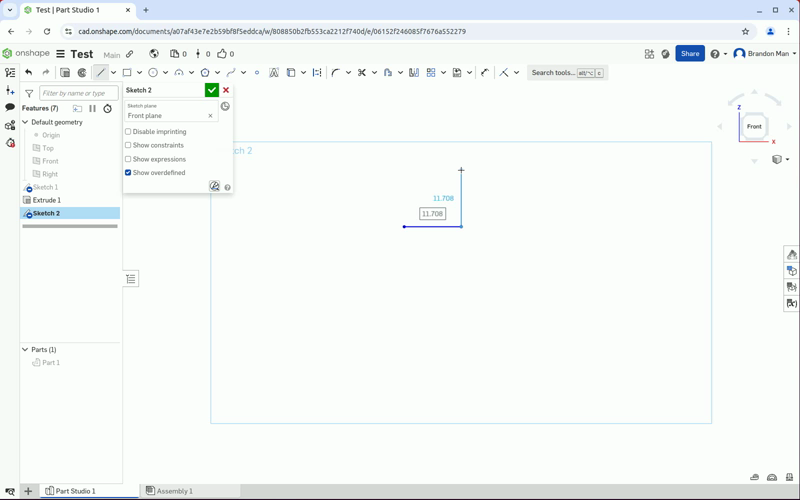
click(461, 169)
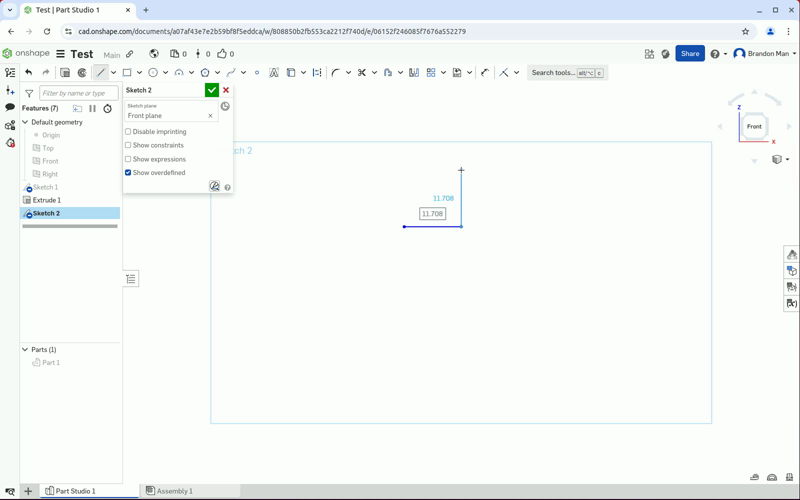
key_up(shift)
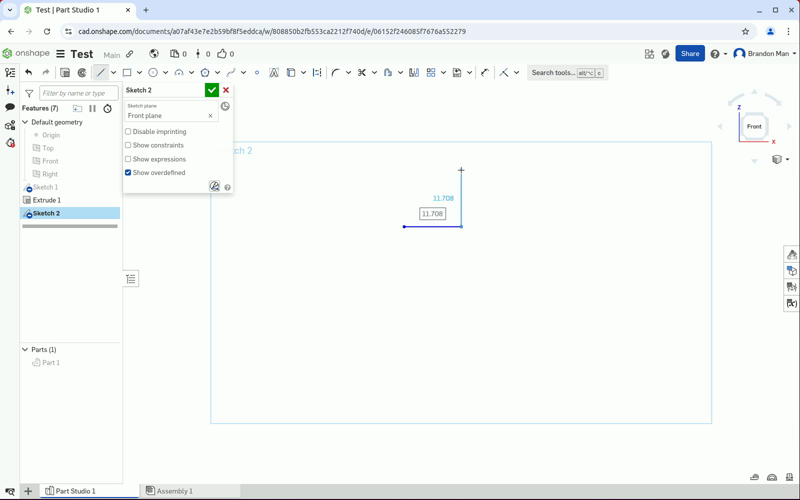
key_down(shift)
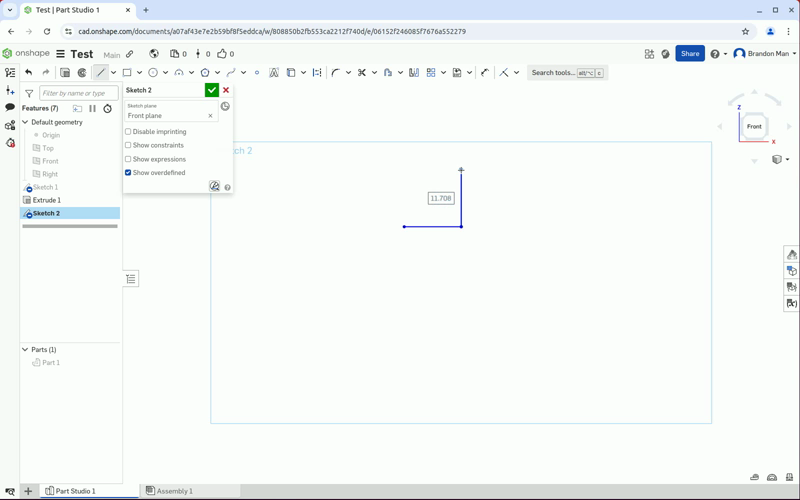
mouse_move(491, 169)
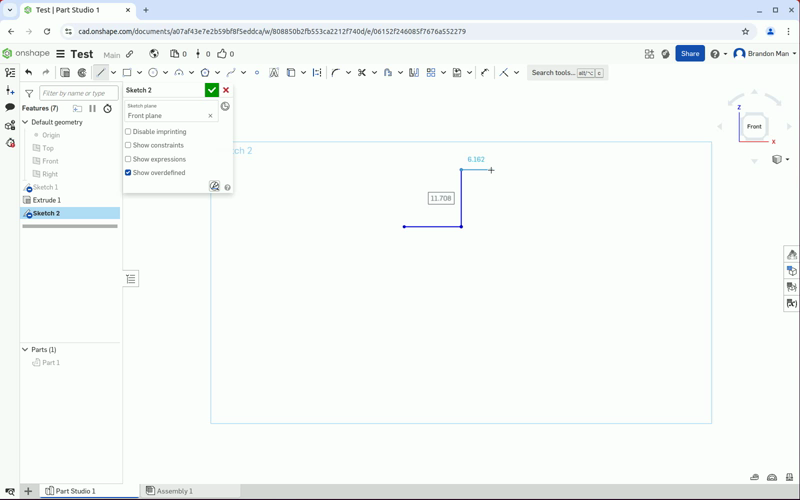
mouse_move(404, 169)
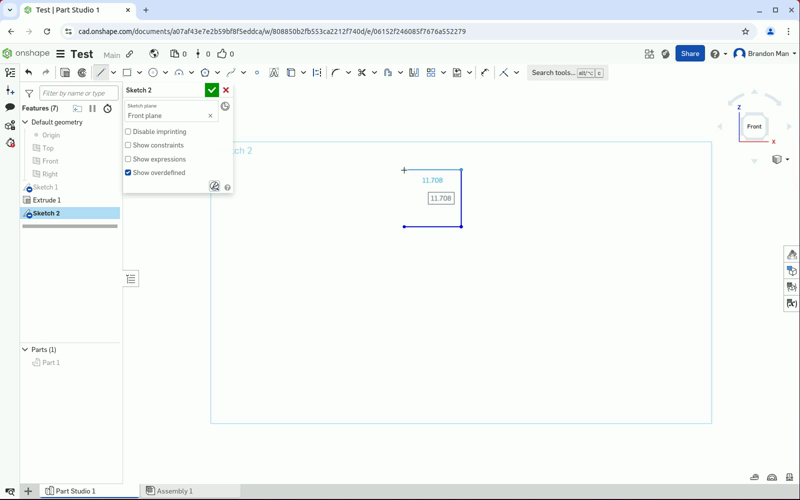
click(404, 169)
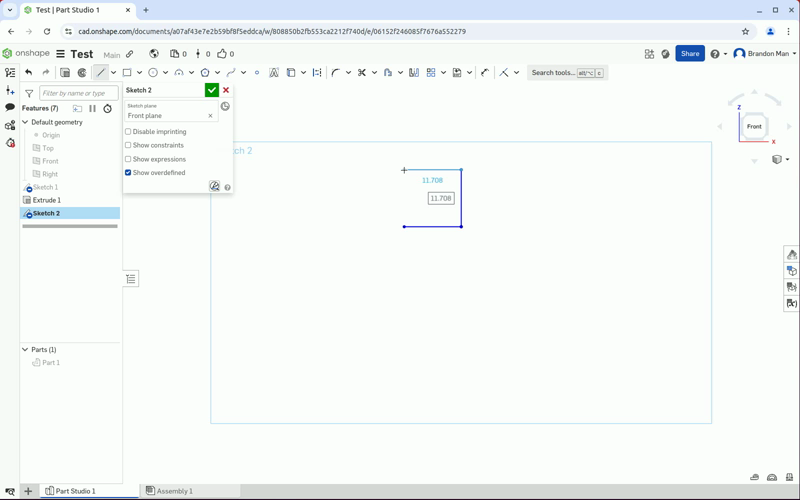
key_up(shift)
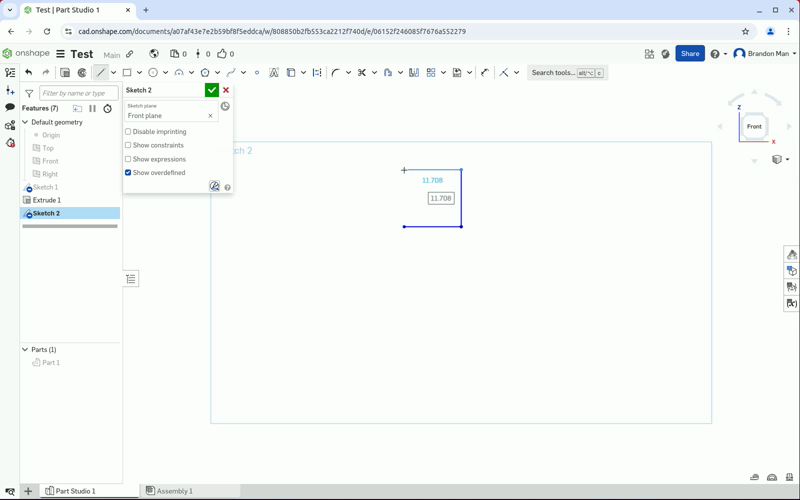
mouse_move(434, 169)
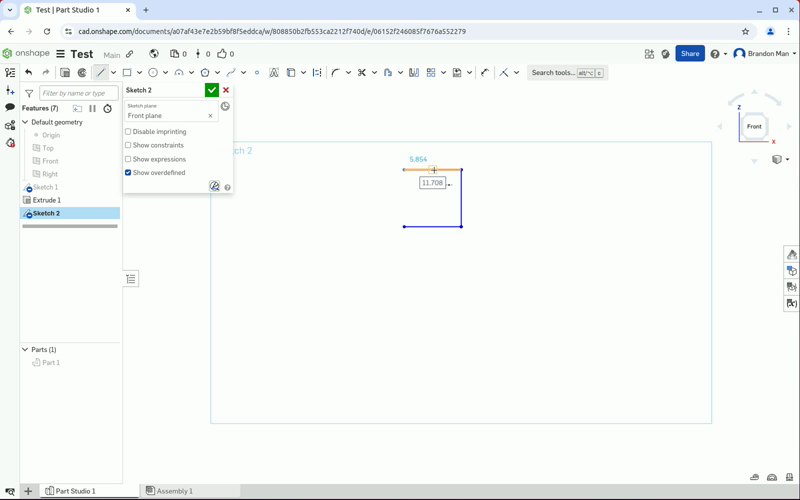
key_down(shift)
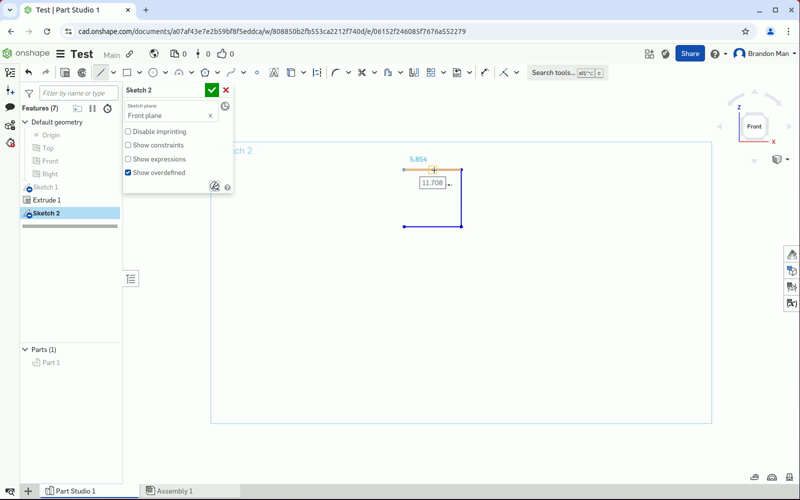
mouse_move(404, 226)
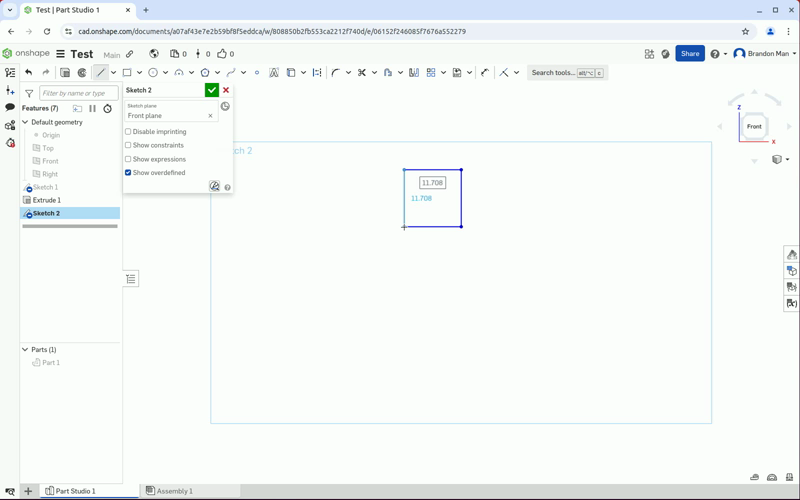
key_up(shift)
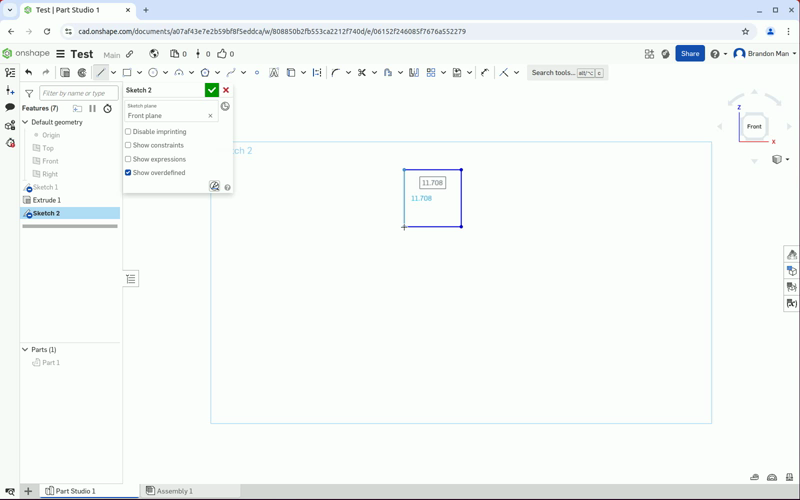
click(404, 226)
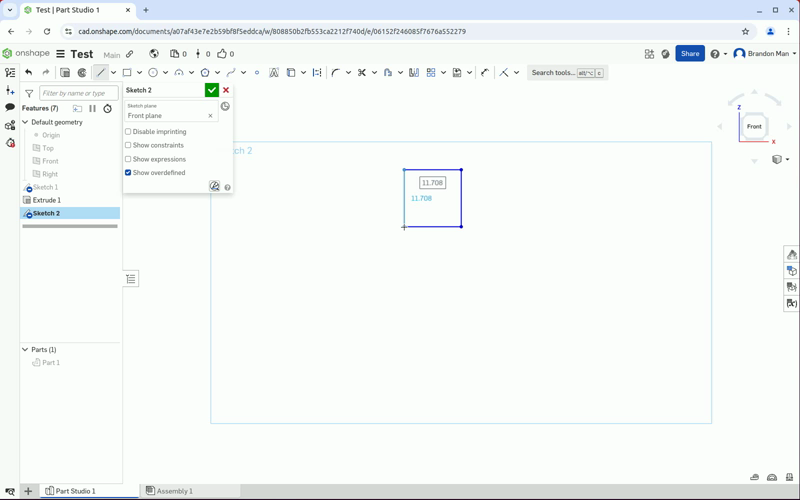
key(esc)
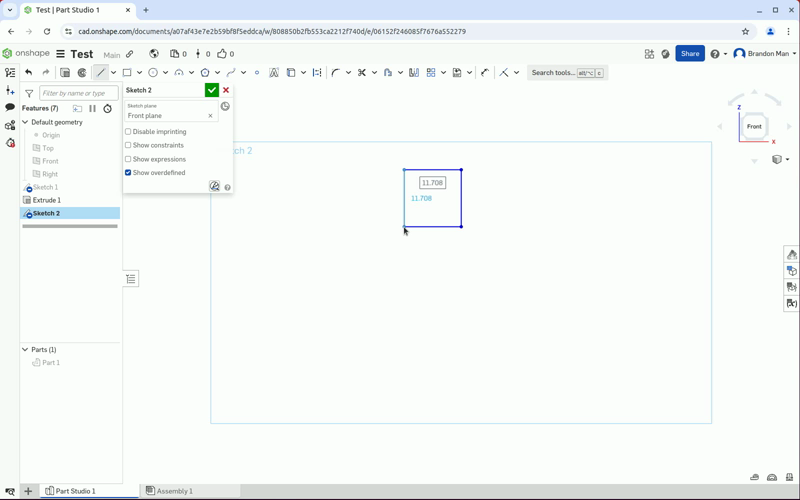
mouse_move(428, 213)
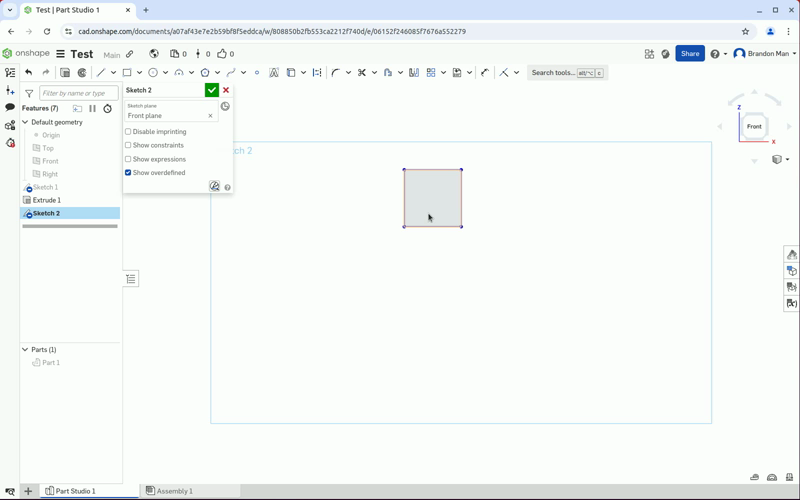
click(428, 213)
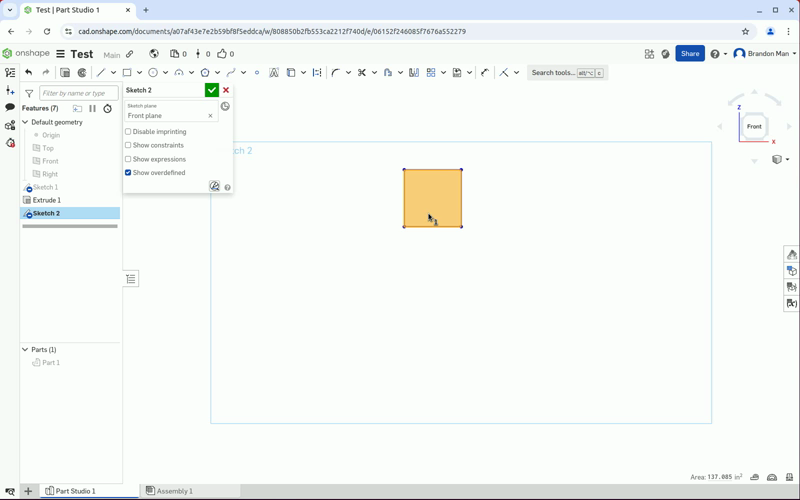
mouse_move(73, 352)
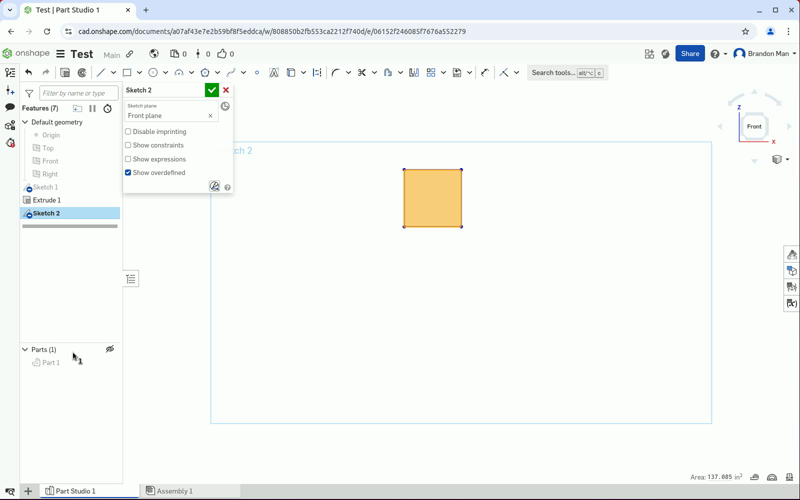
key(shift+y)
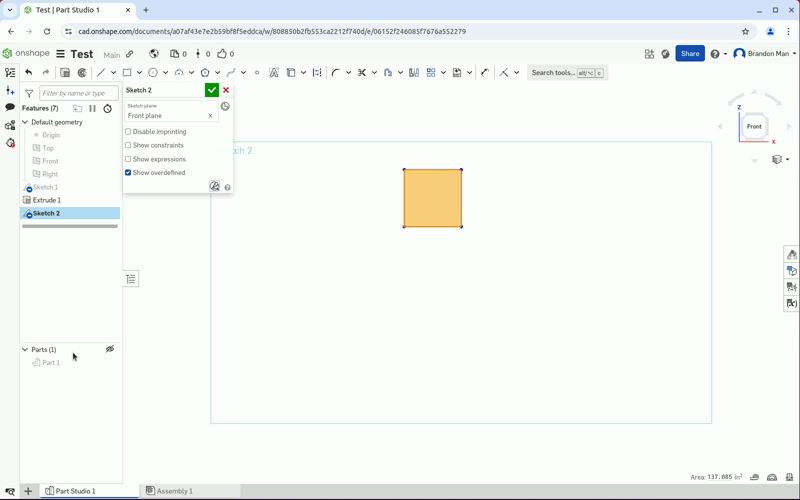
key(shift+e)
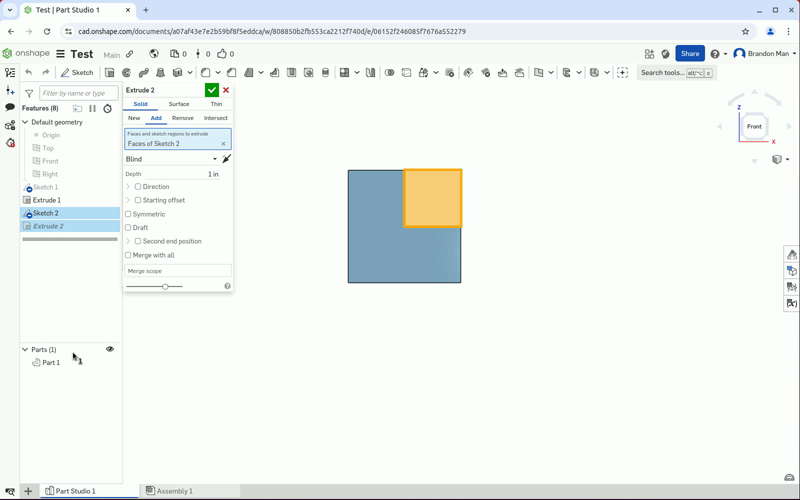
mouse_move(143, 106)
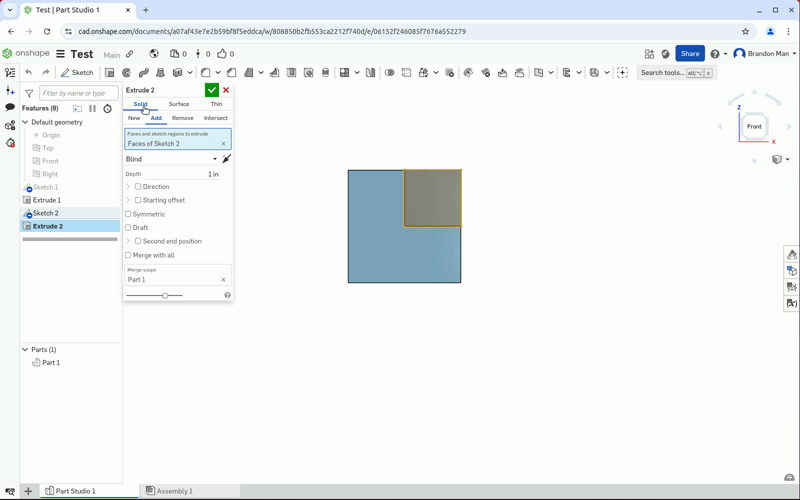
click(143, 106)
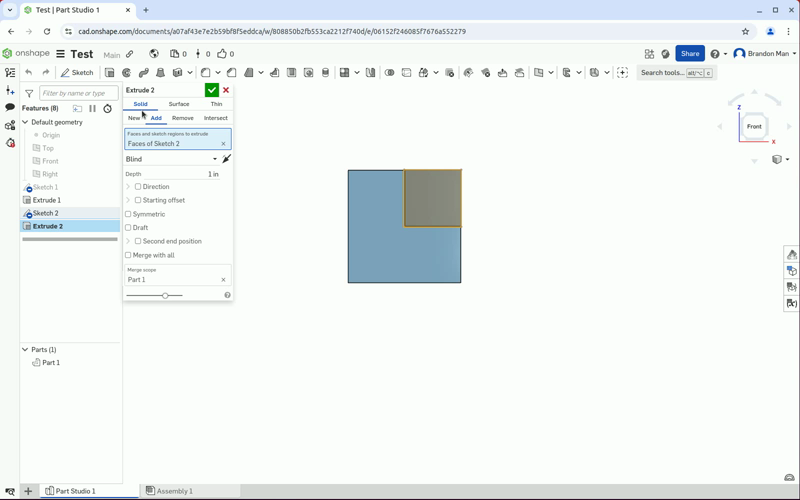
mouse_move(137, 120)
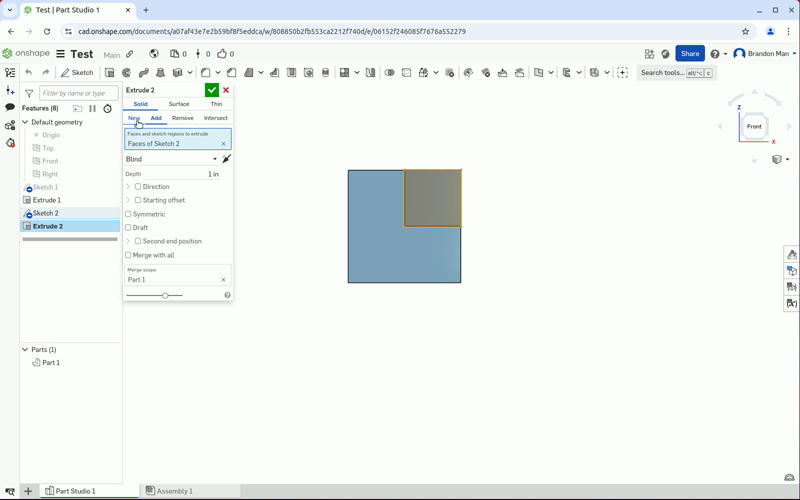
click(137, 120)
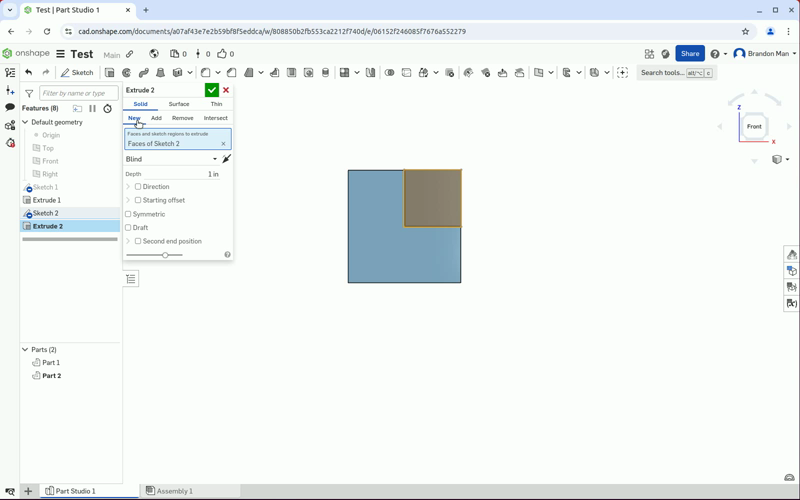
key(tab, 4)
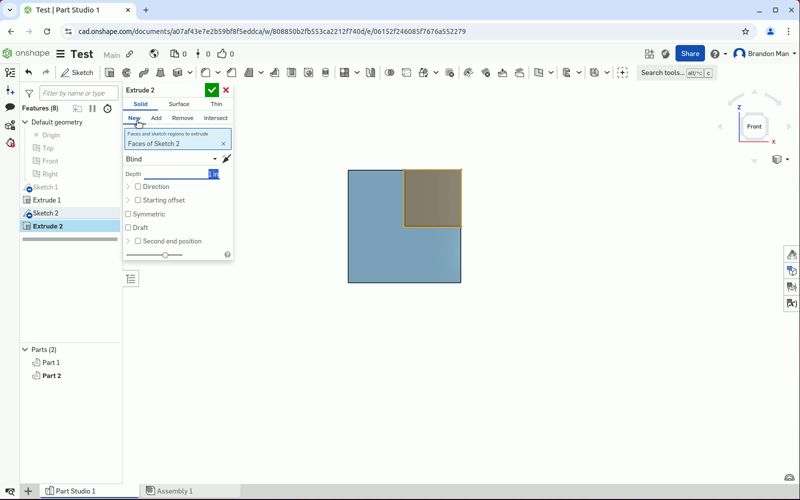
text(11.554)
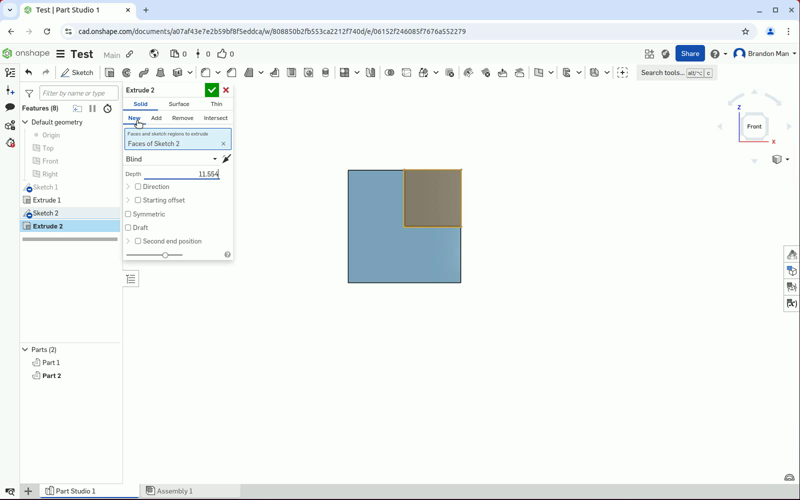
key(enter)
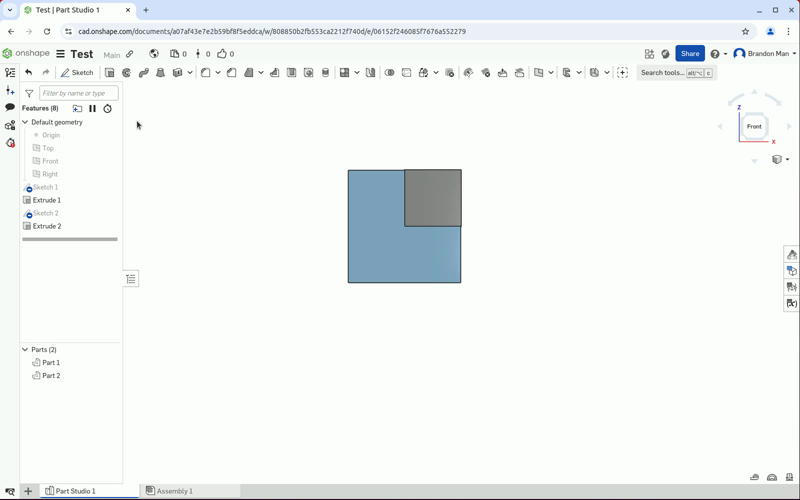
key(shift+h)
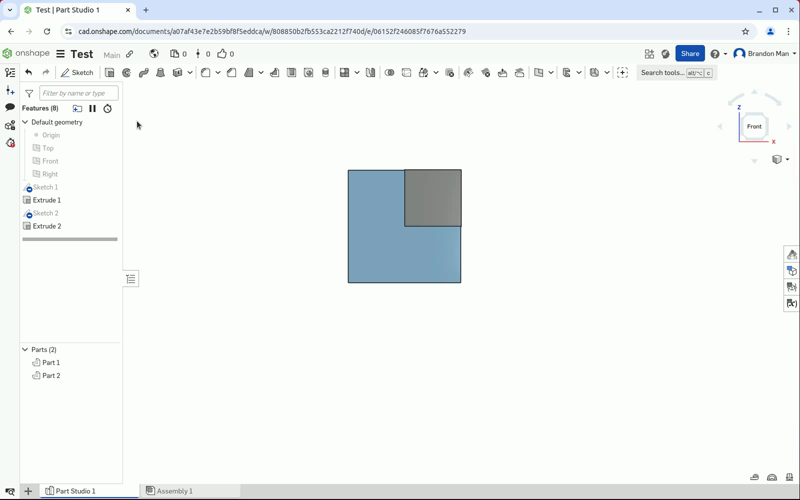
key(shift+h)
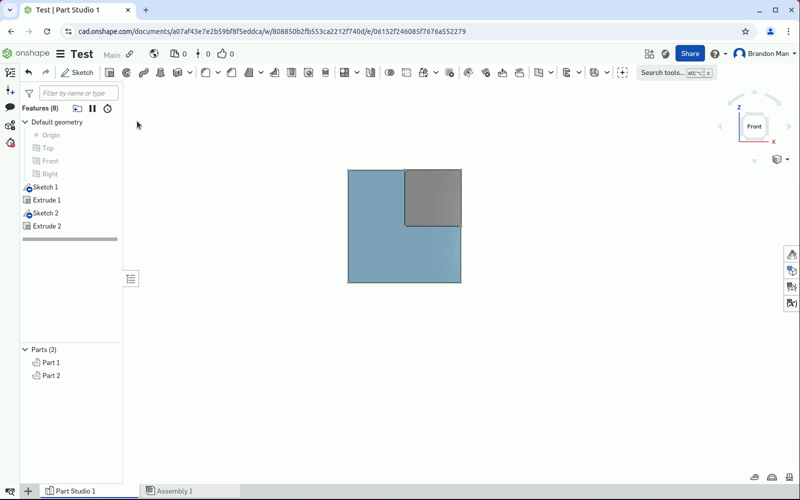
key(shift+7)
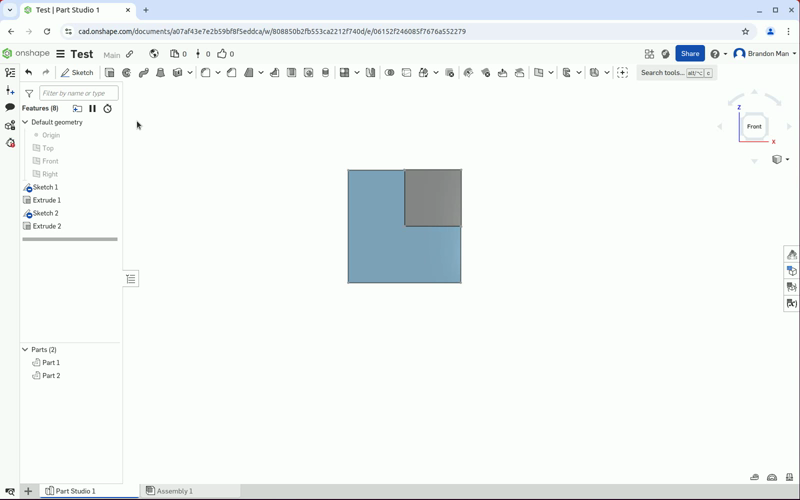
key(left, 2)
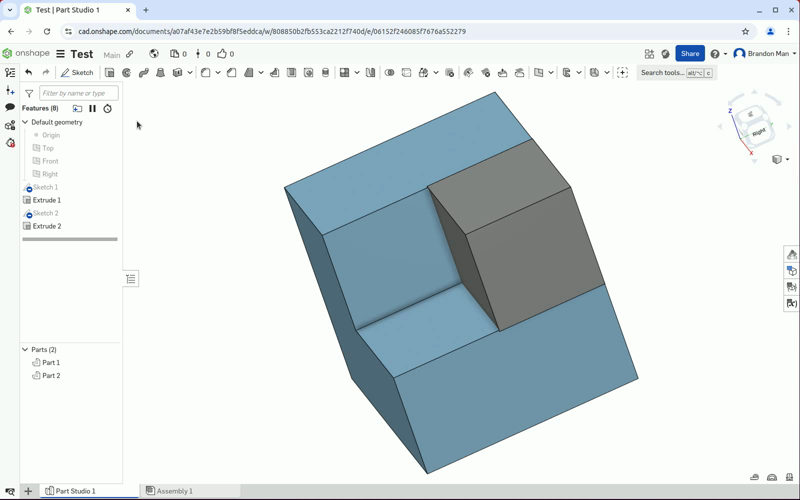
key(down, 2)
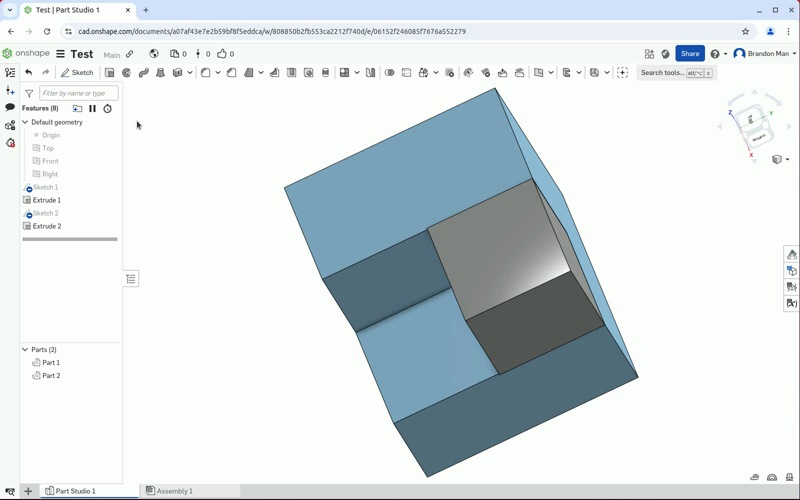
key(up, 2)
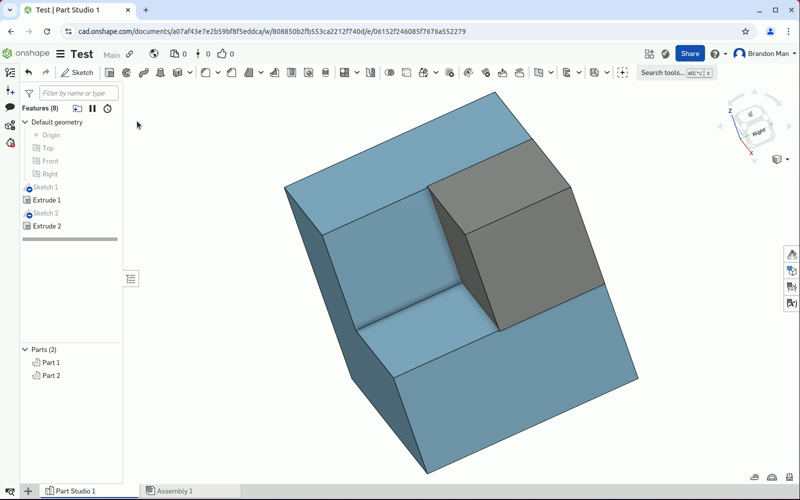
key(right, 2)
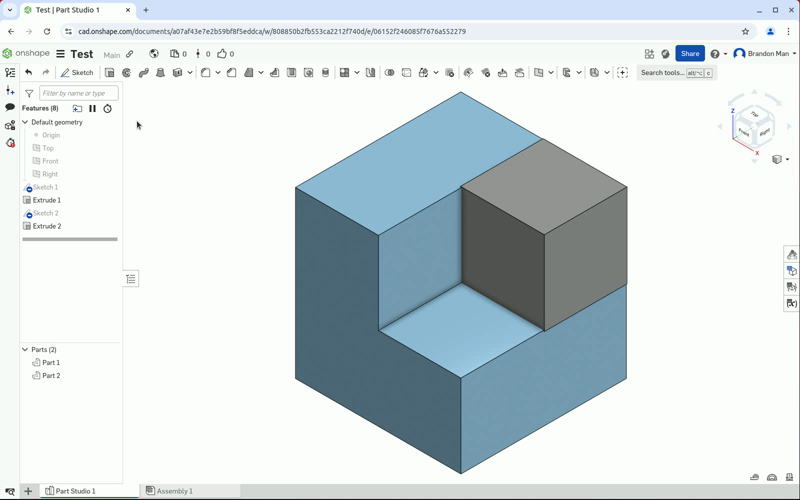
mouse_move(73, 189)
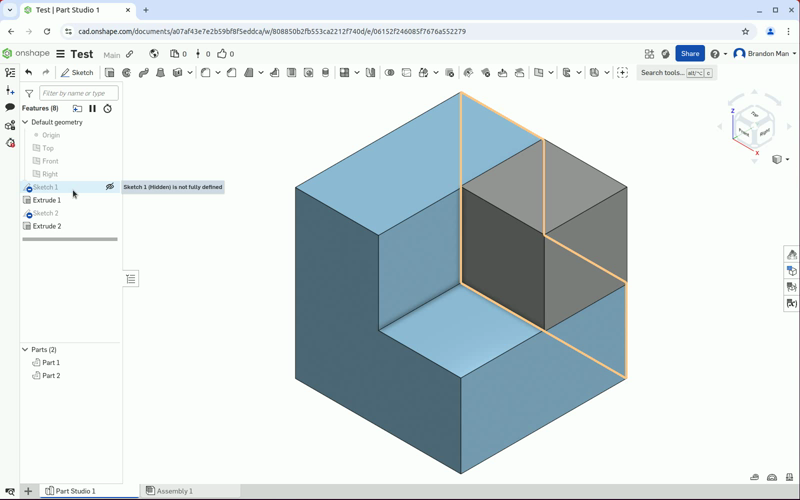
click(73, 189)